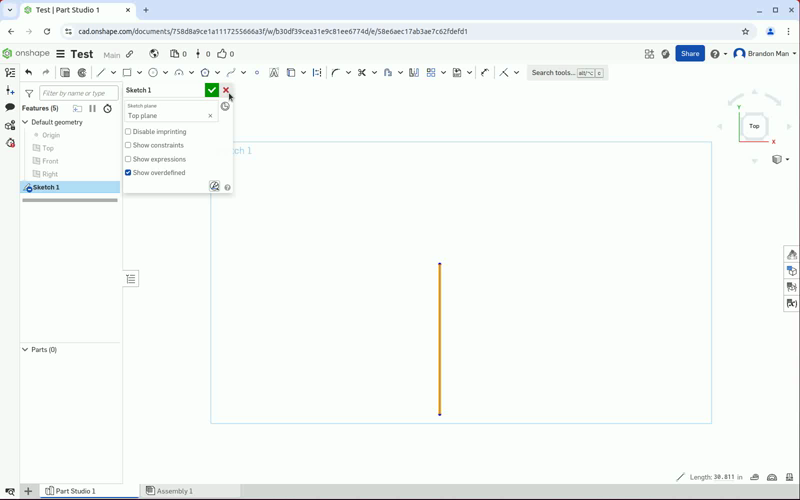
key(shift+h)
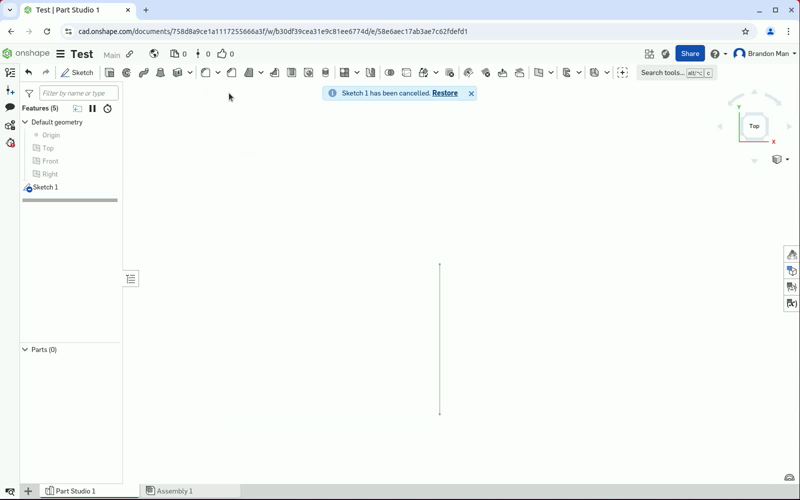
key(shift+s)
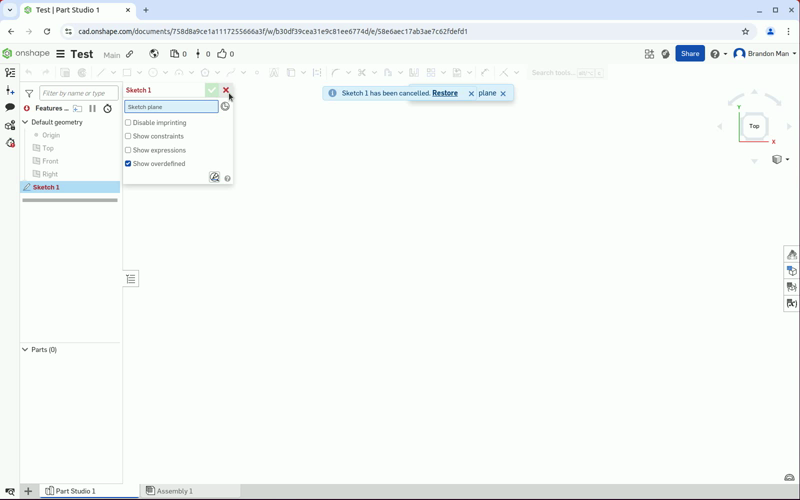
mouse_move(73, 150)
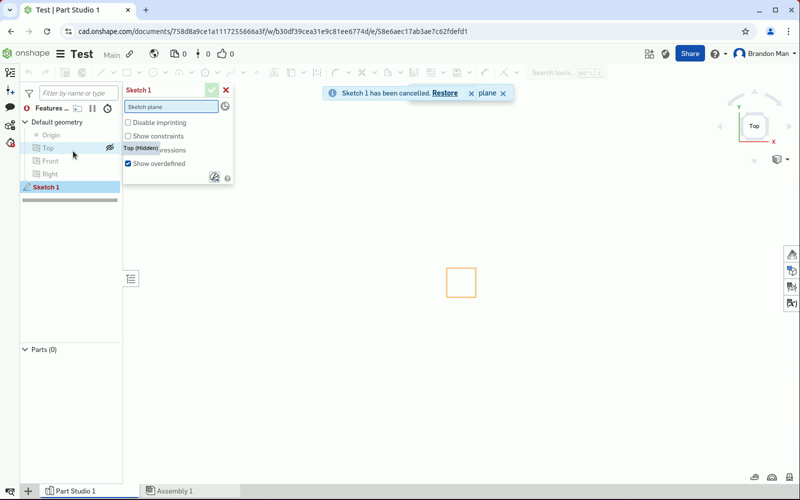
click(73, 150)
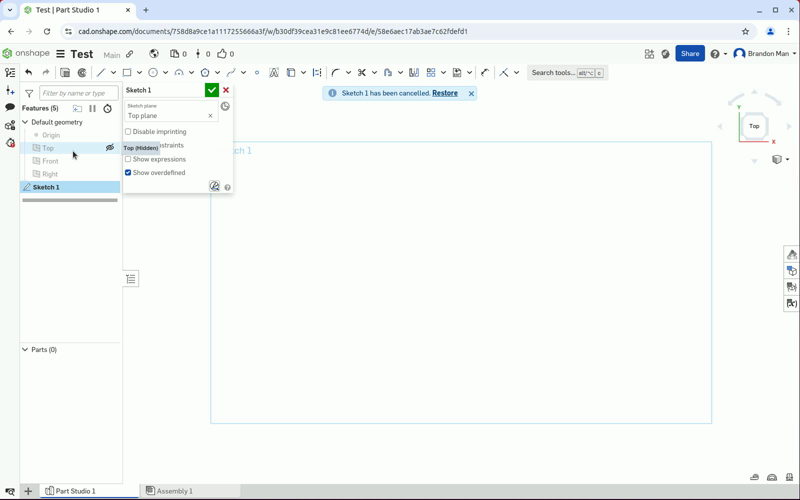
mouse_move(73, 352)
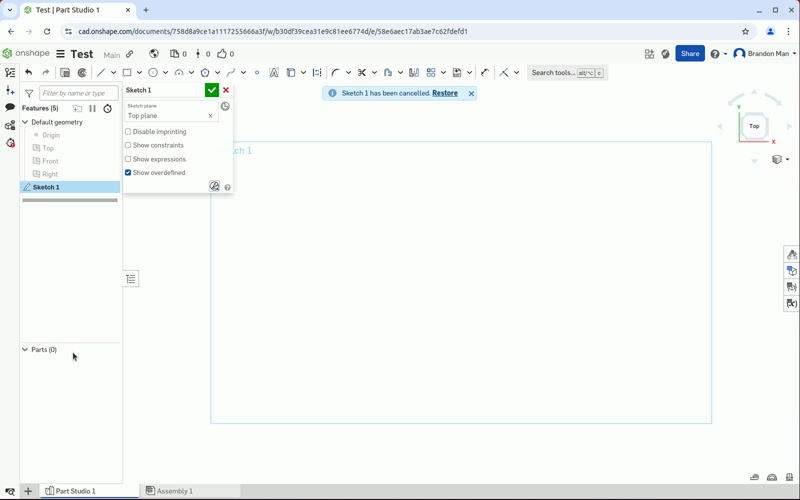
key(y)
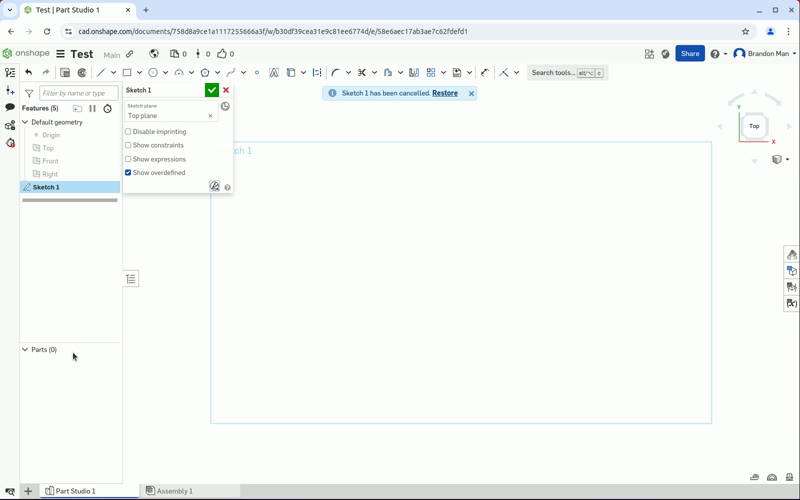
key(a)
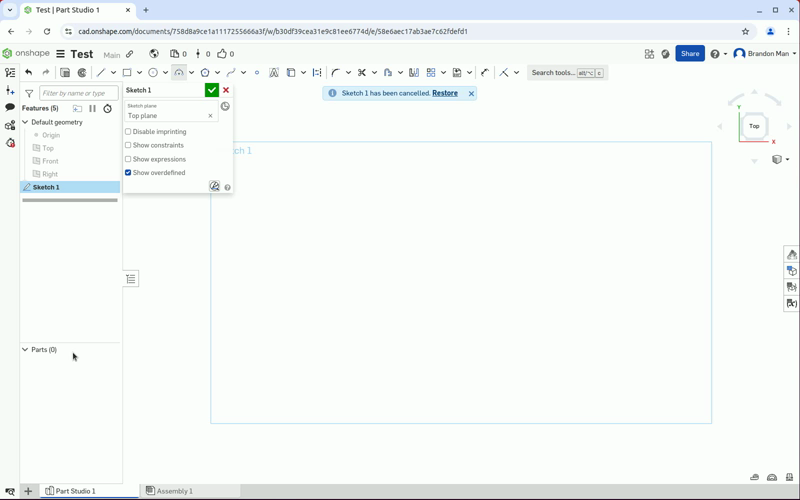
key_down(shift)
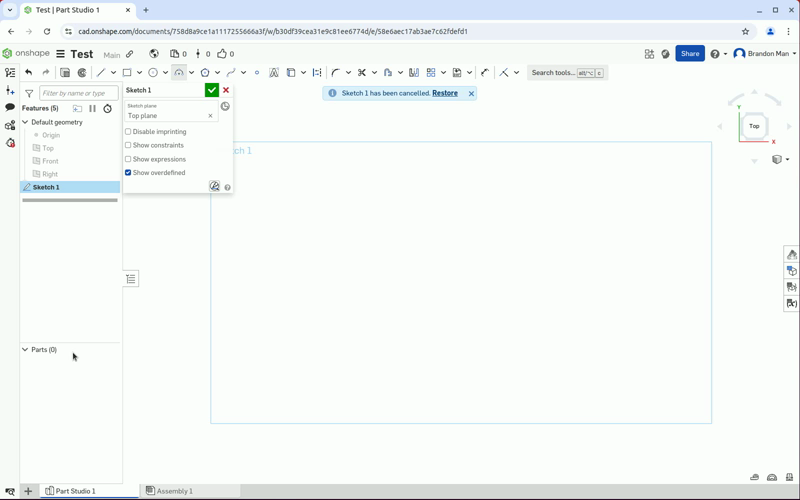
mouse_move(364, 274)
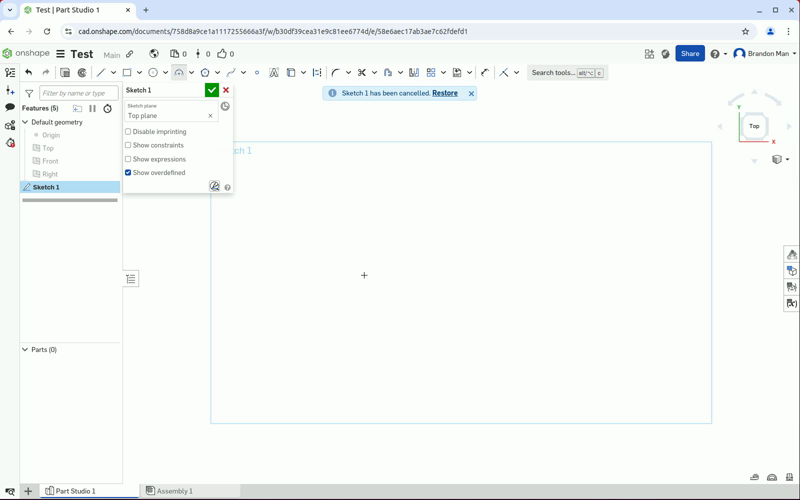
click(364, 274)
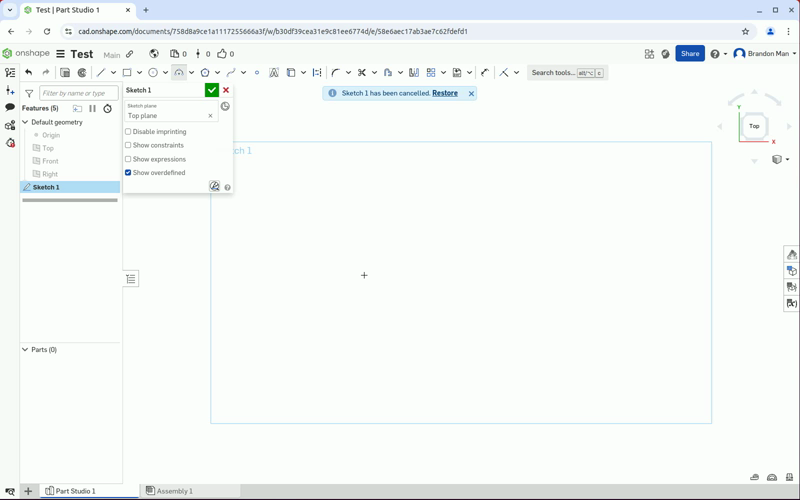
key_up(shift)
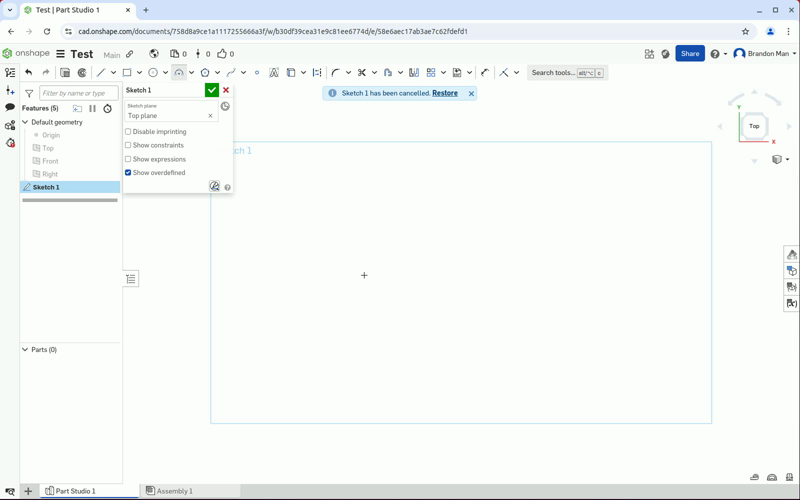
key_down(shift)
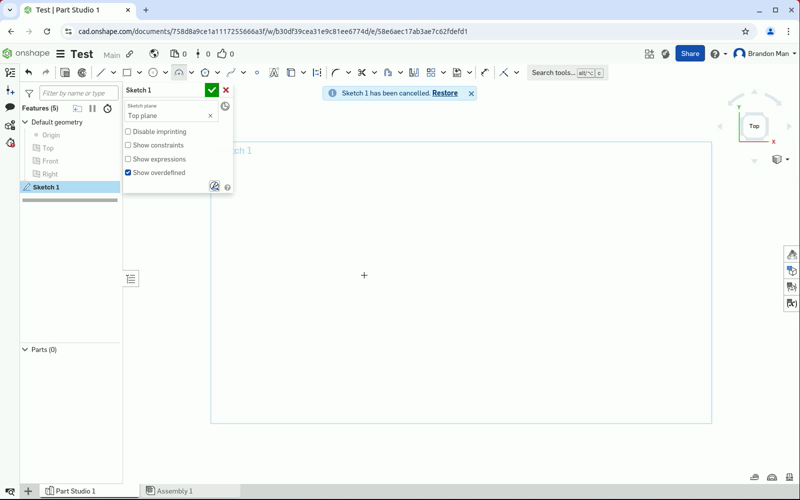
mouse_move(364, 207)
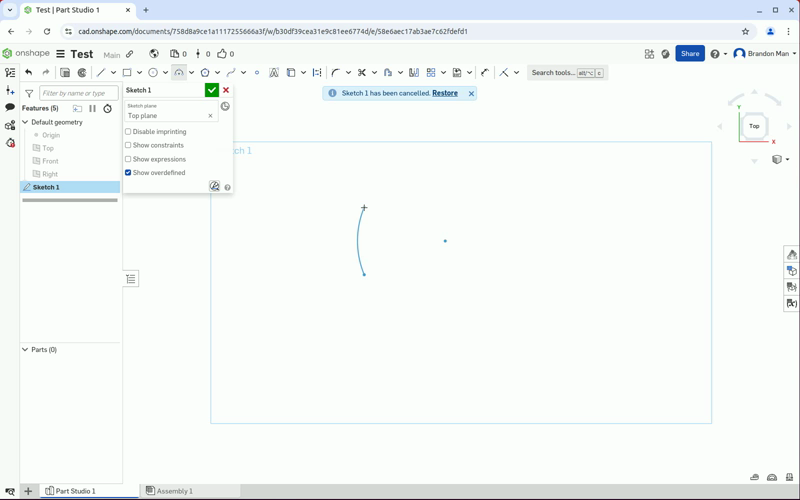
click(364, 207)
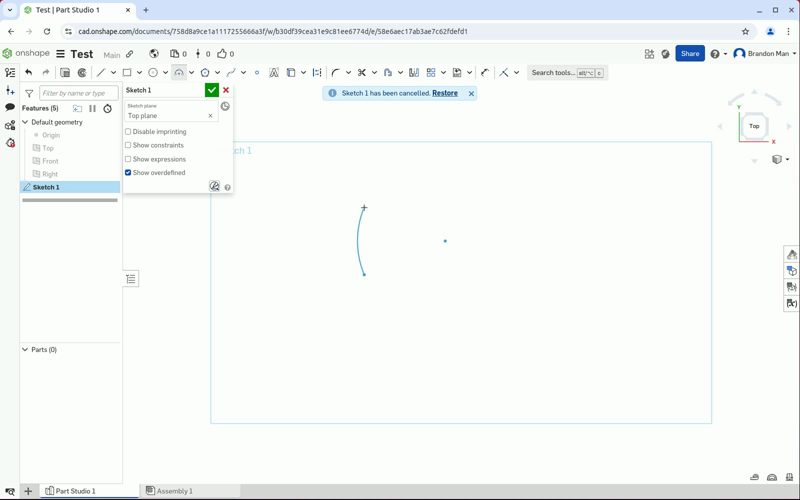
mouse_move(434, 240)
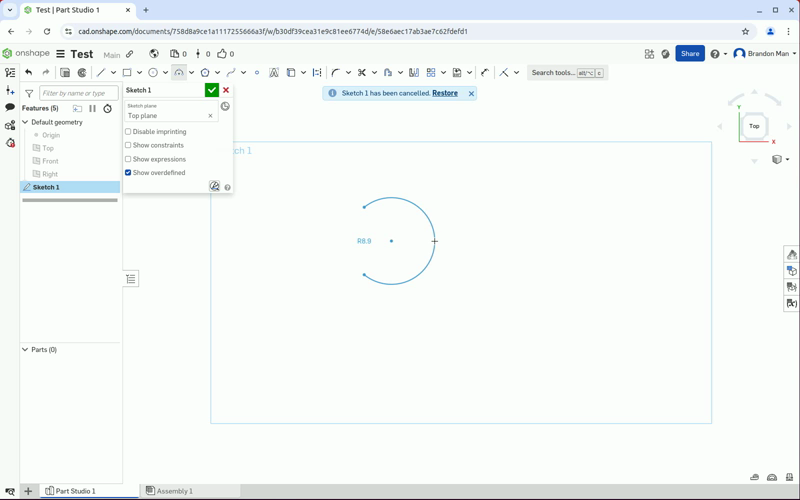
click(434, 240)
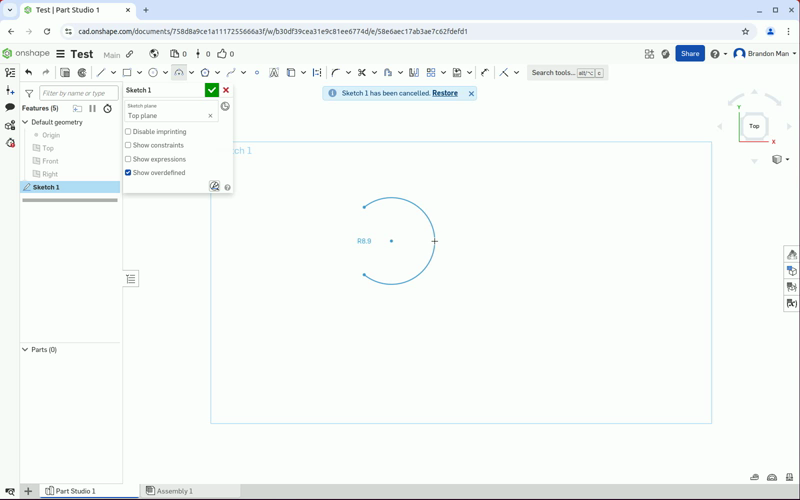
key_up(shift)
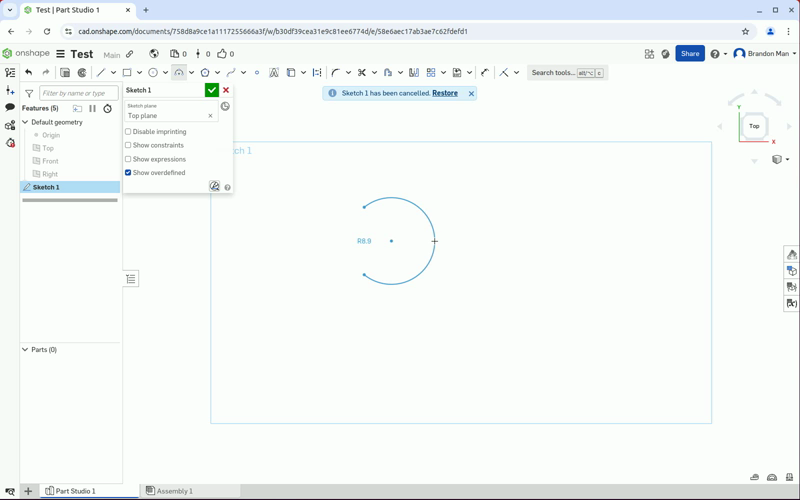
key(esc)
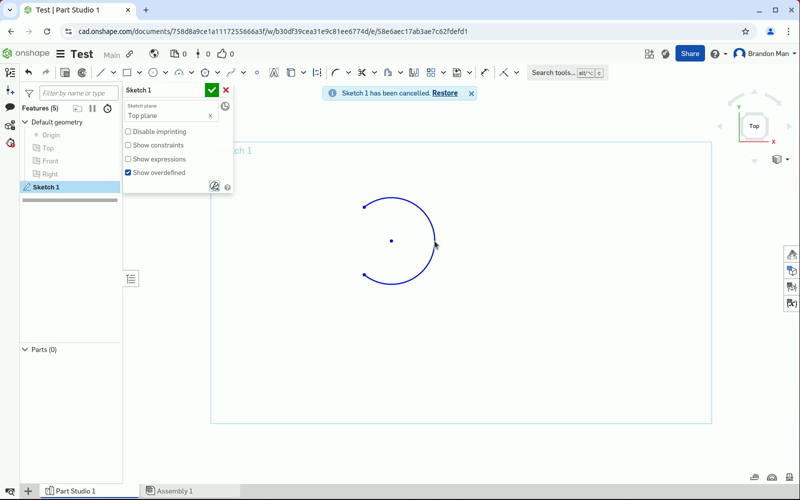
key(l)
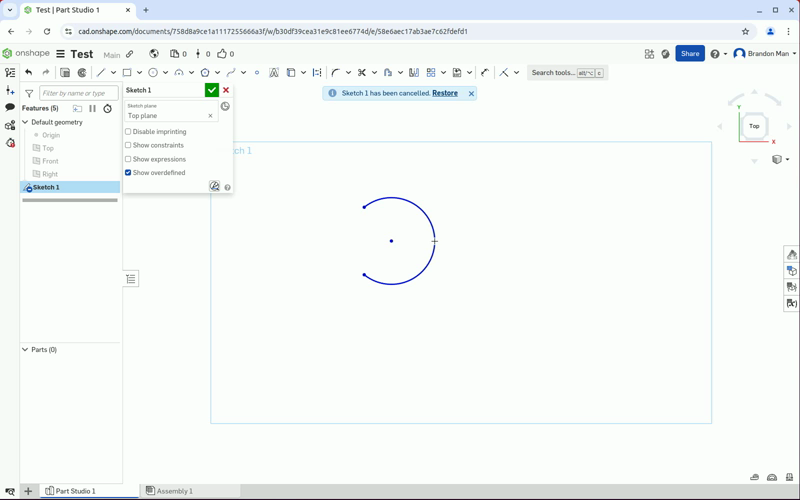
mouse_move(364, 207)
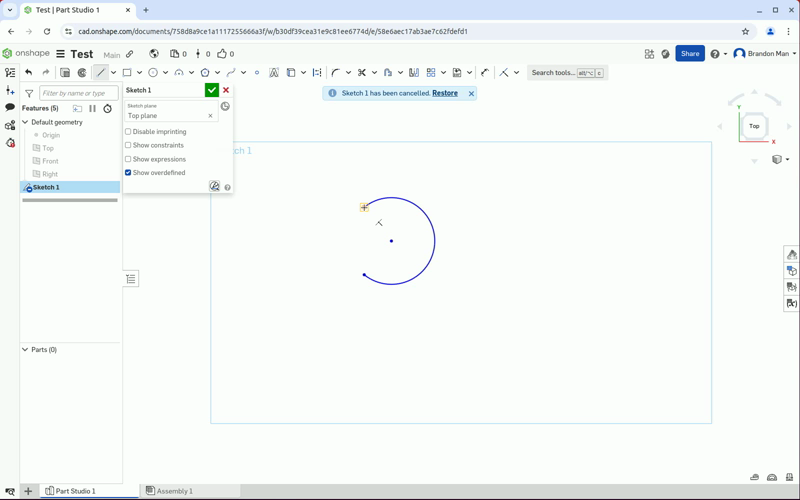
click(364, 207)
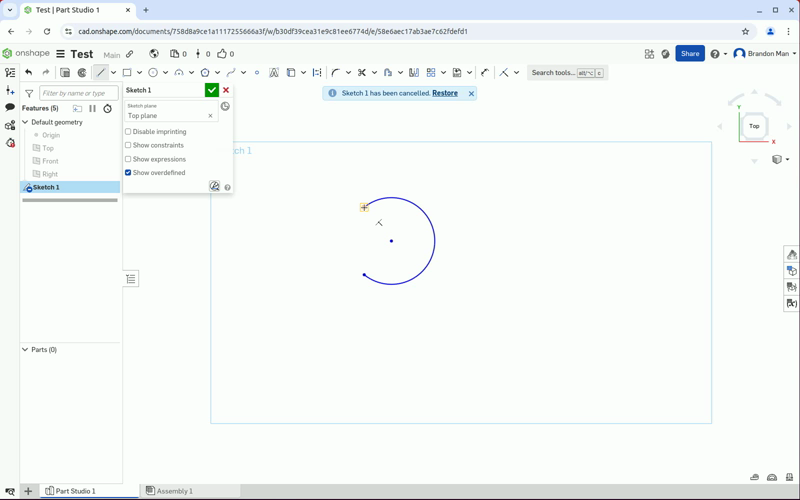
key_down(shift)
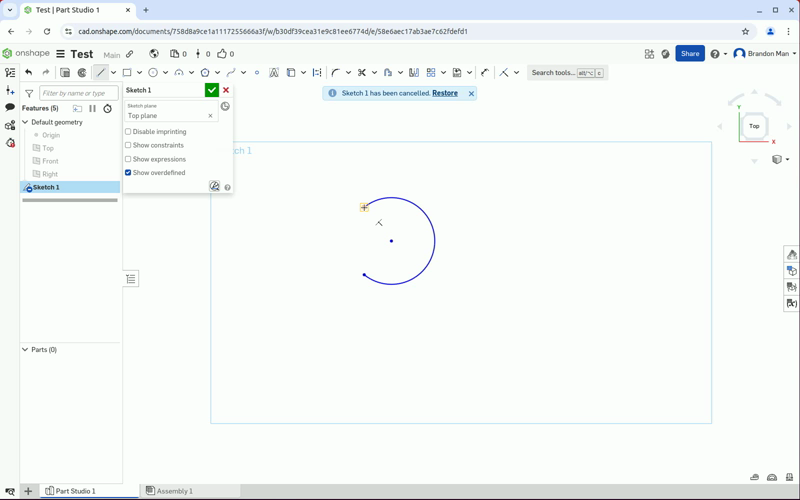
mouse_move(364, 274)
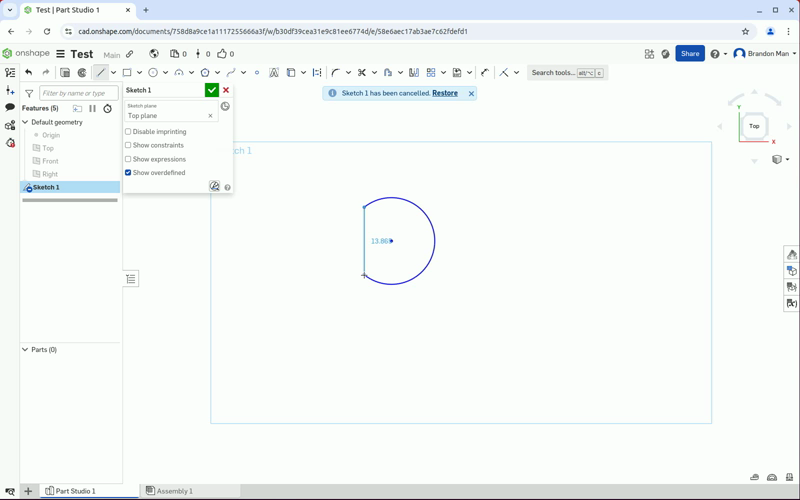
key_up(shift)
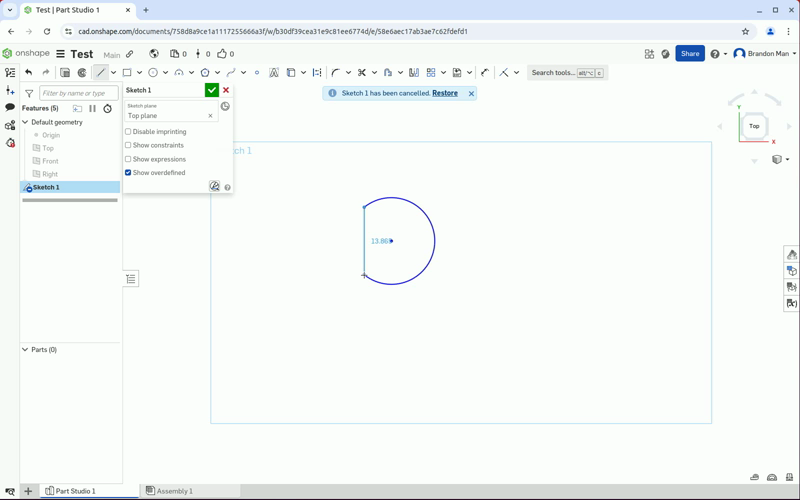
click(364, 274)
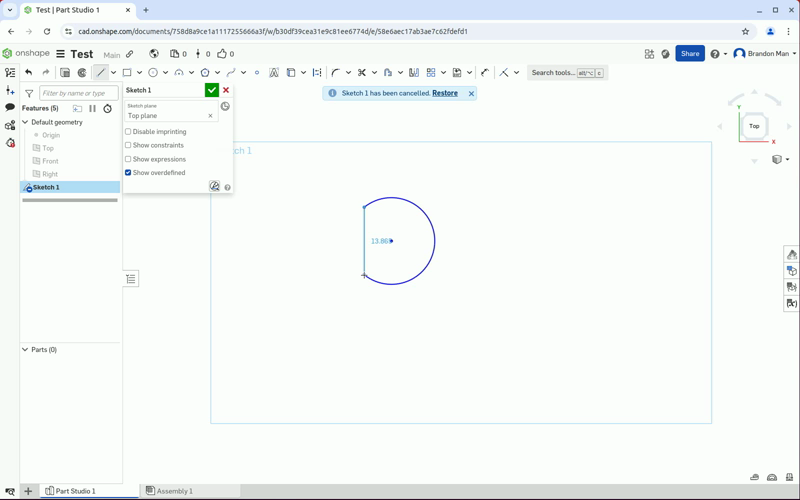
key(esc)
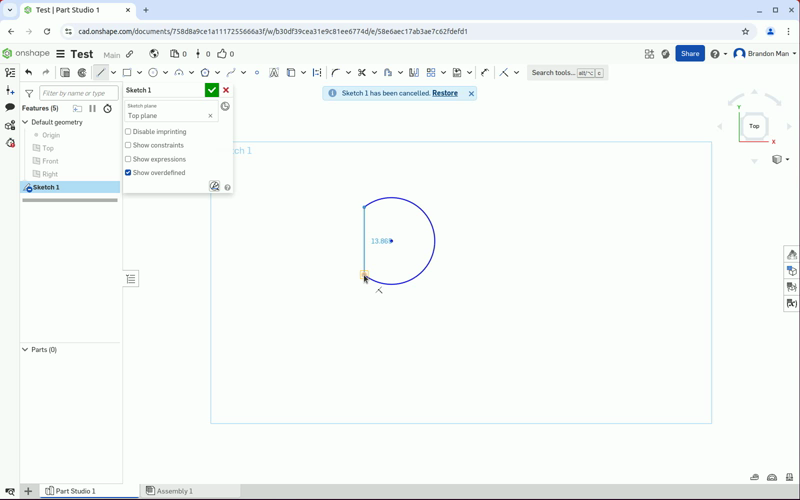
mouse_move(394, 272)
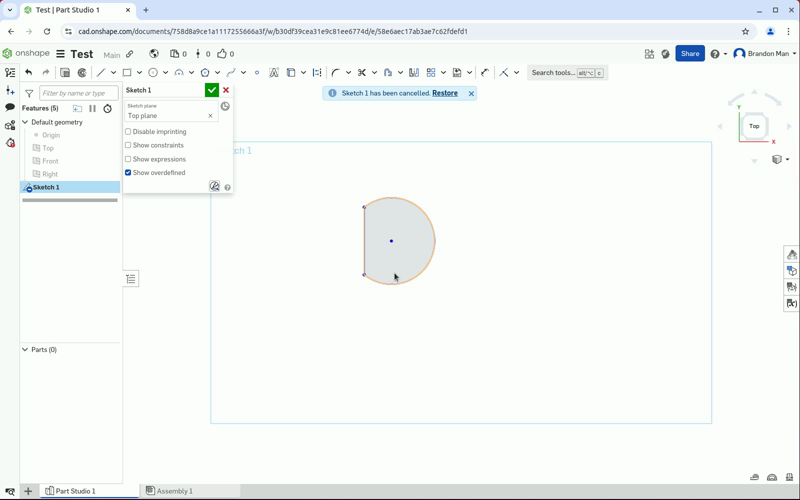
click(394, 272)
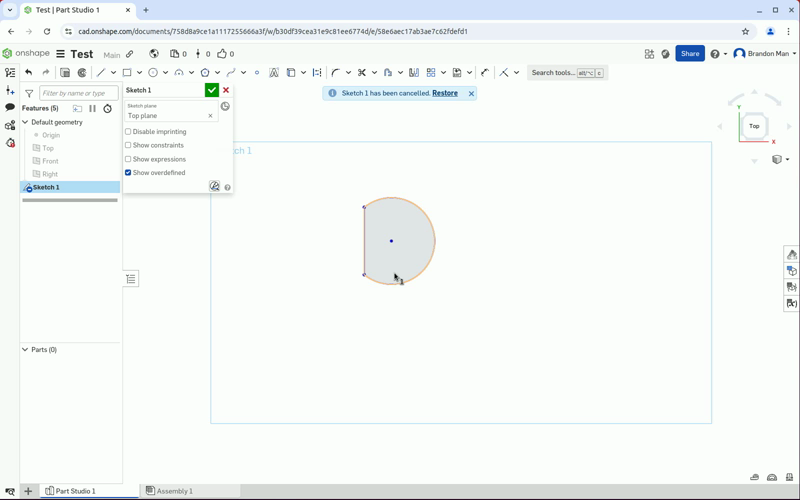
mouse_move(73, 352)
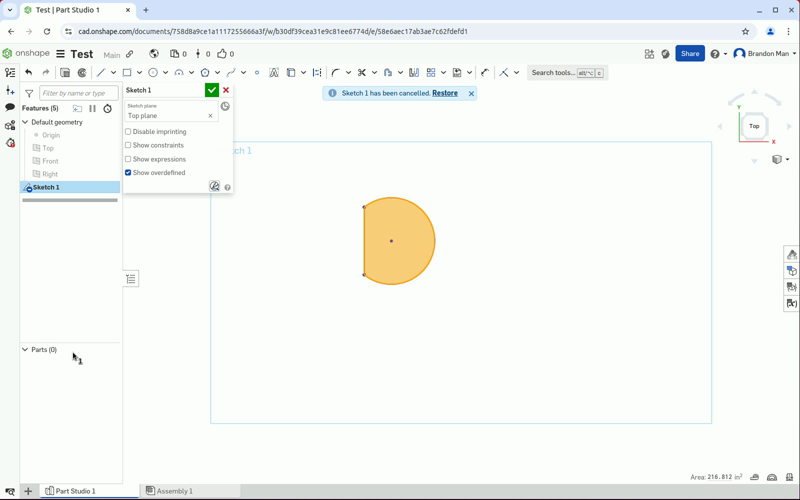
key(shift+y)
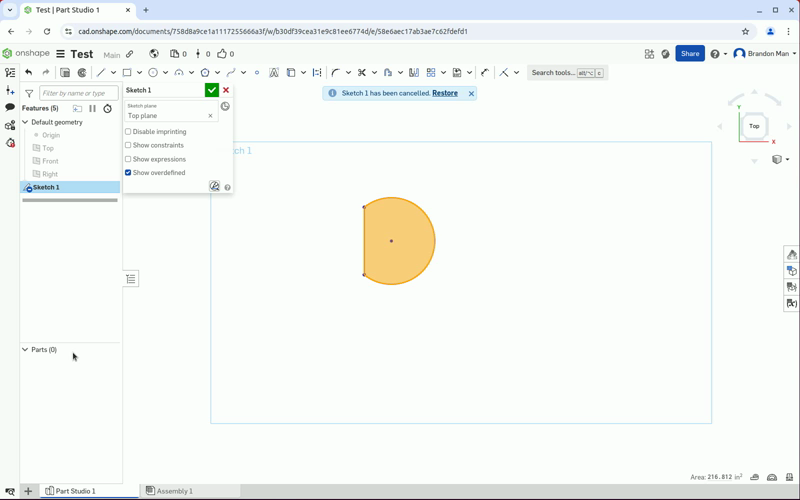
key(shift+e)
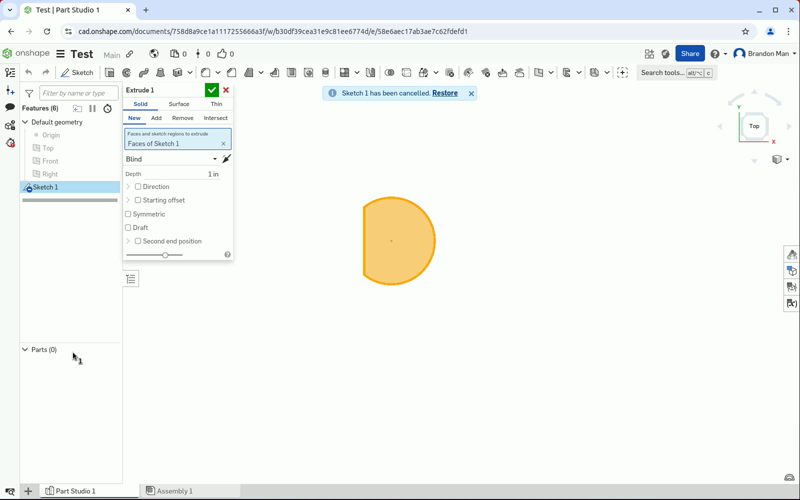
mouse_move(143, 106)
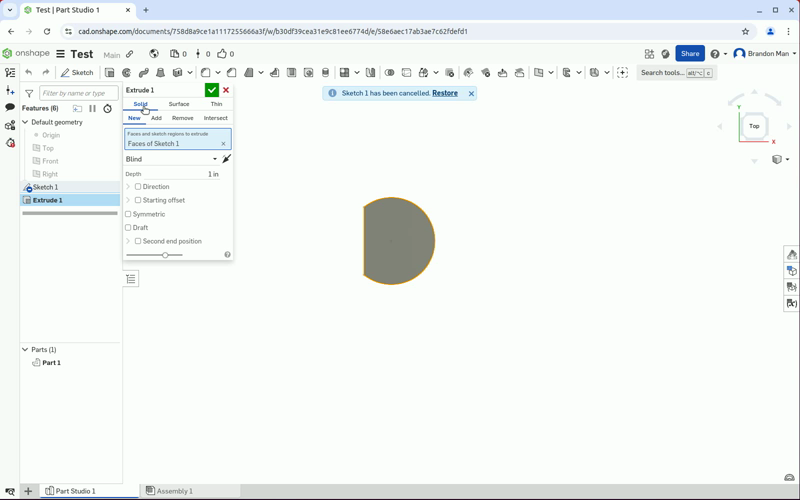
click(143, 106)
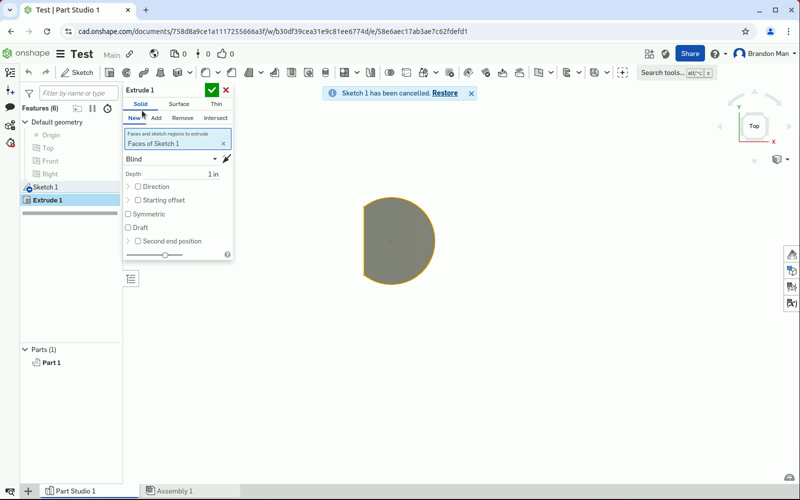
mouse_move(137, 120)
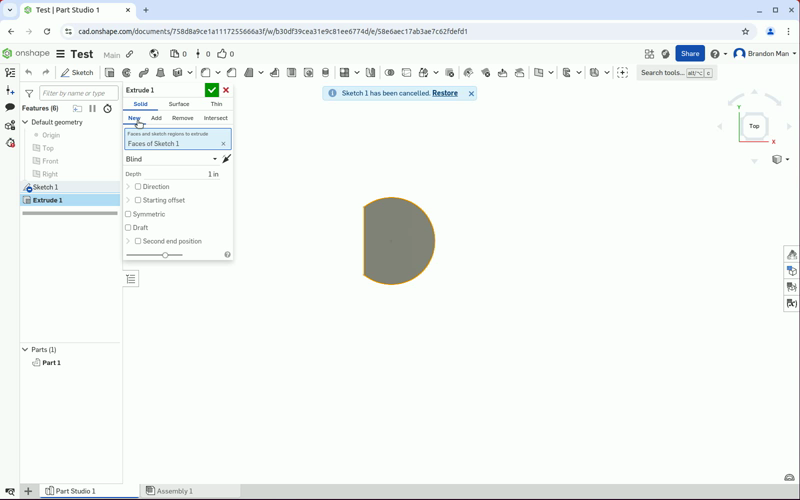
click(137, 120)
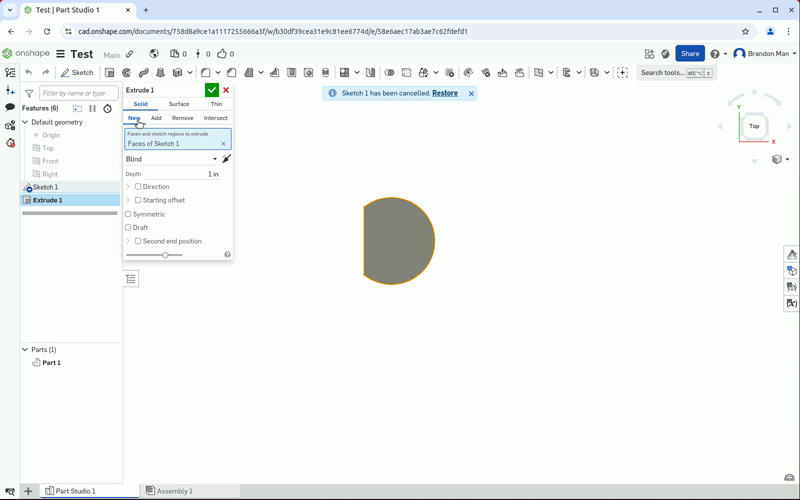
key(tab, 4)
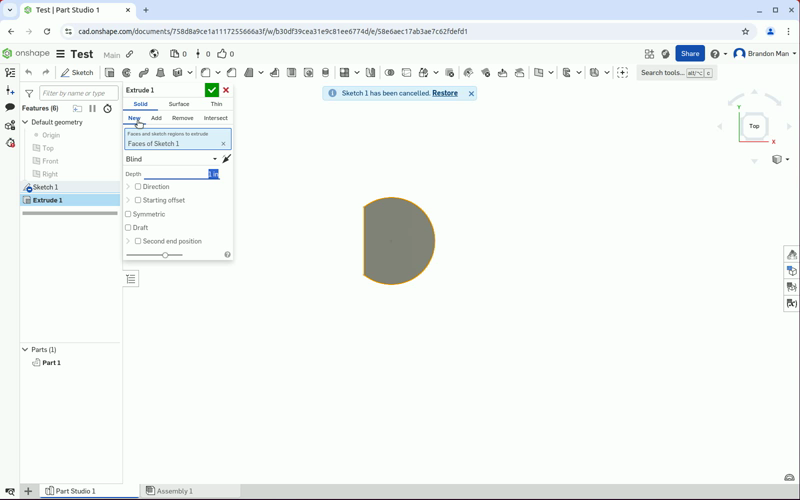
text(7.221)
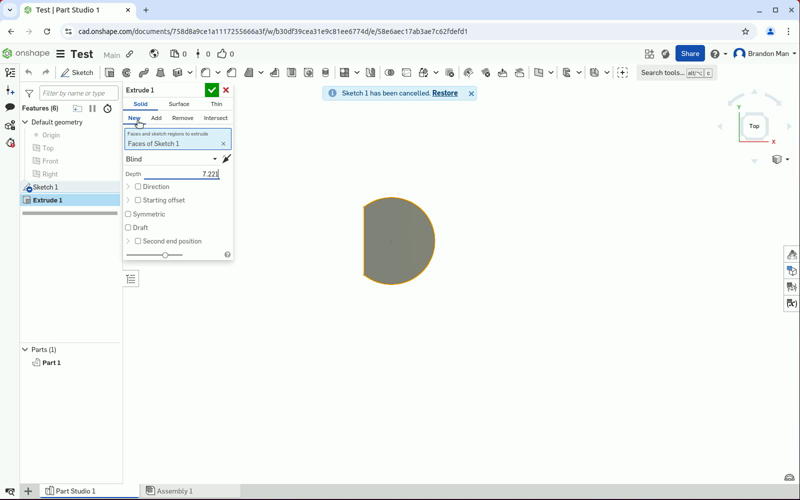
key(enter)
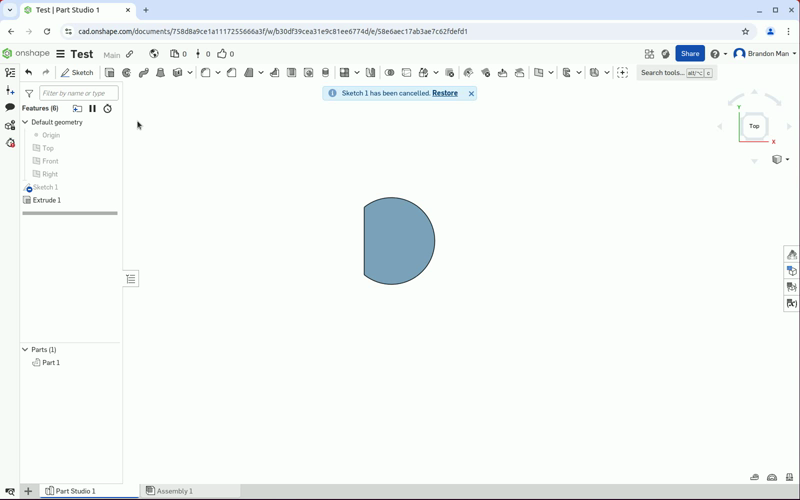
key(shift+h)
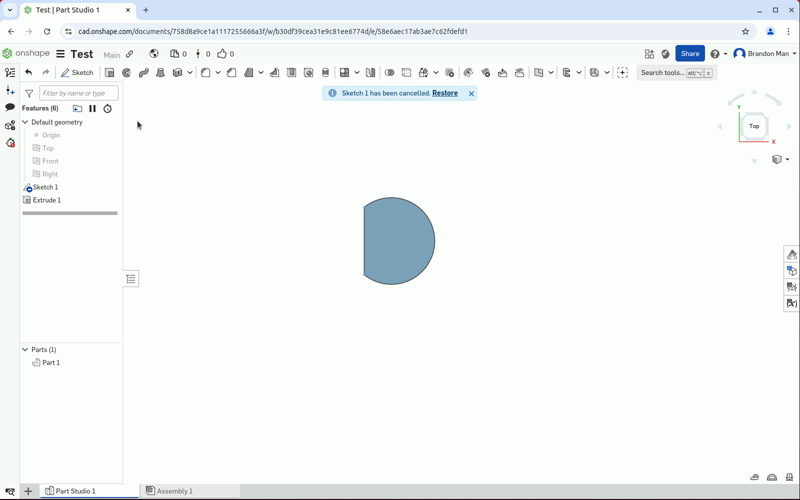
key(shift+h)
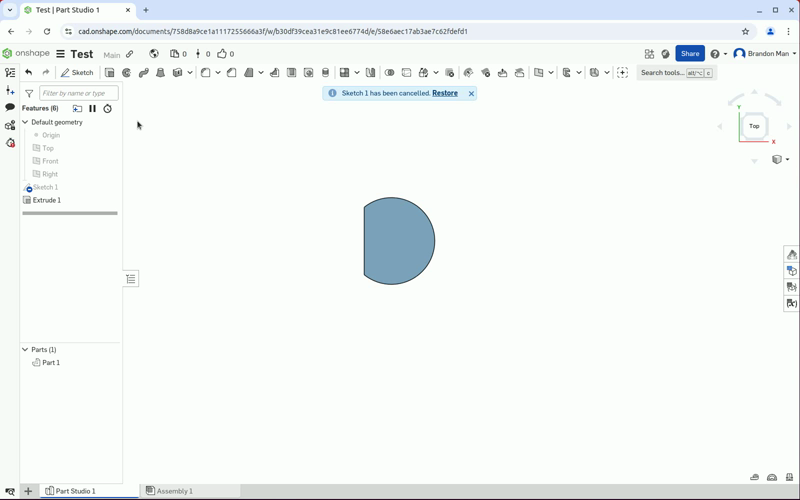
mouse_move(73, 189)
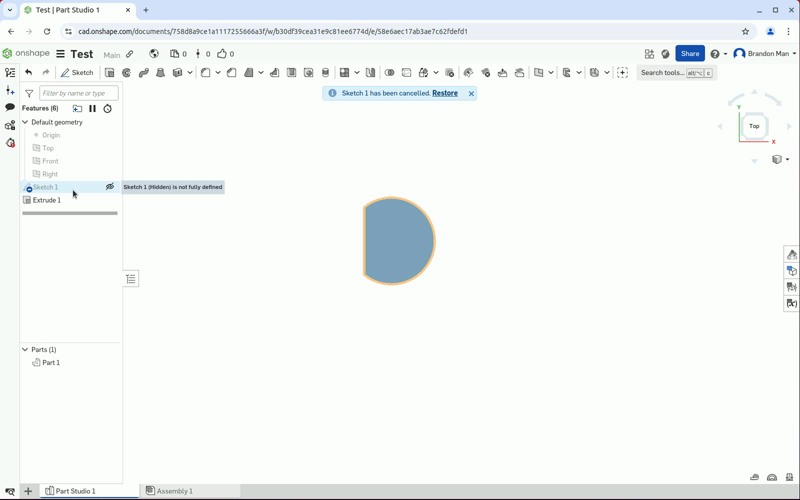
click(73, 189)
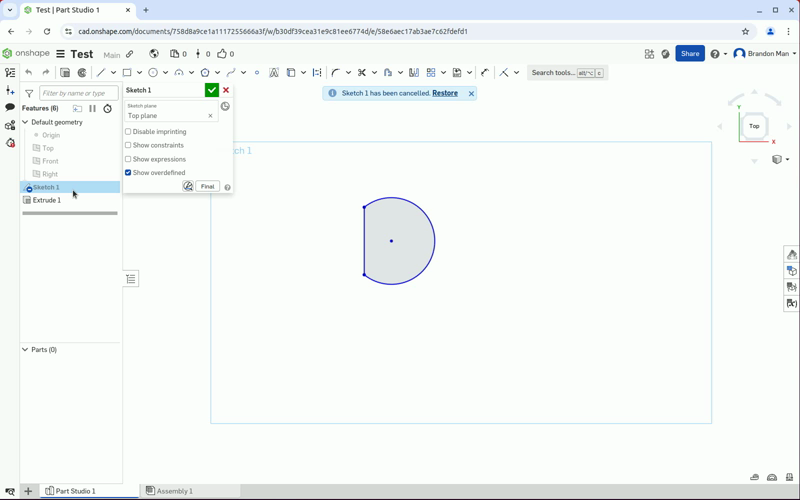
mouse_move(229, 92)
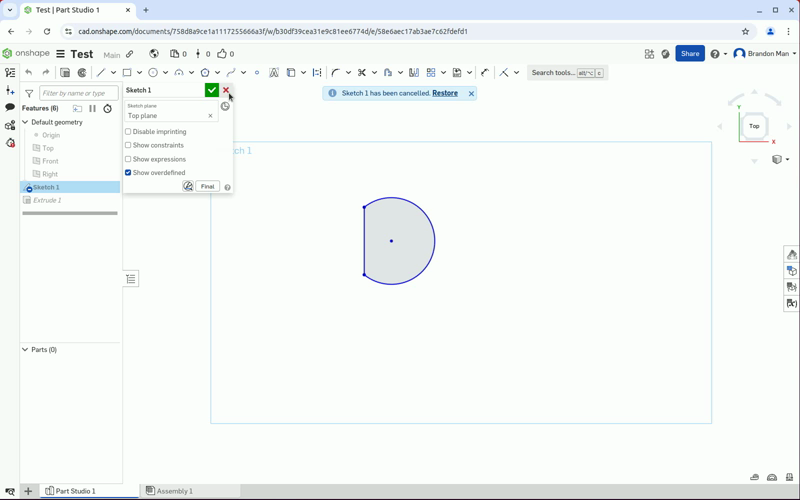
click(229, 92)
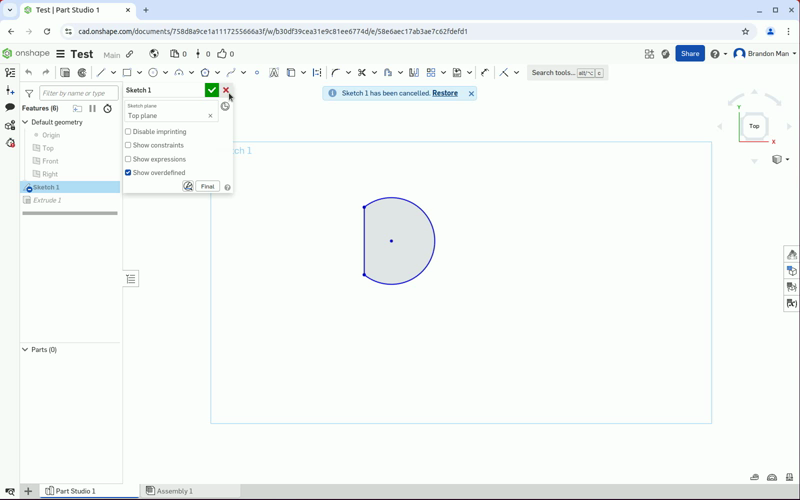
key(shift+s)
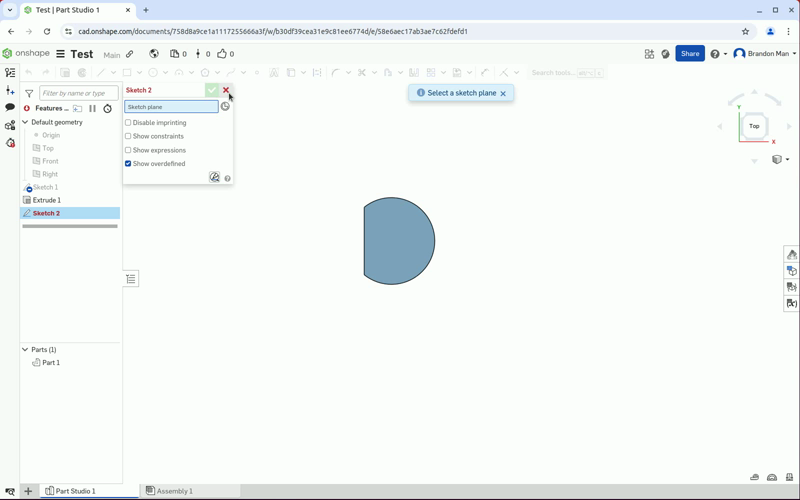
mouse_move(73, 150)
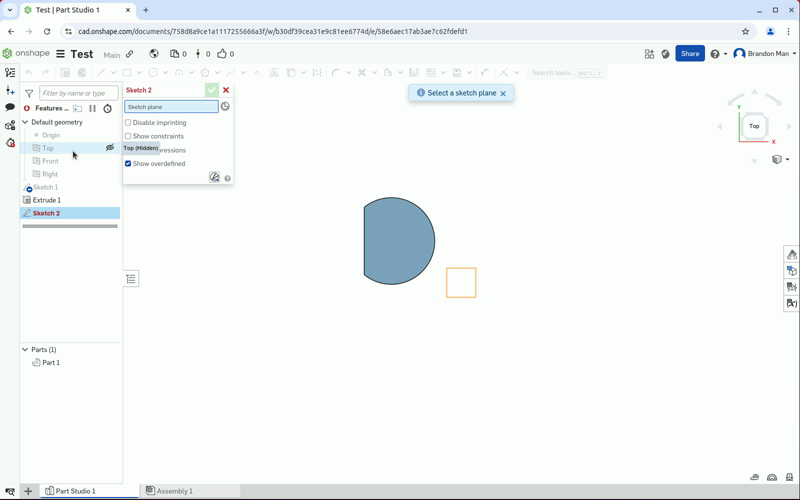
click(73, 150)
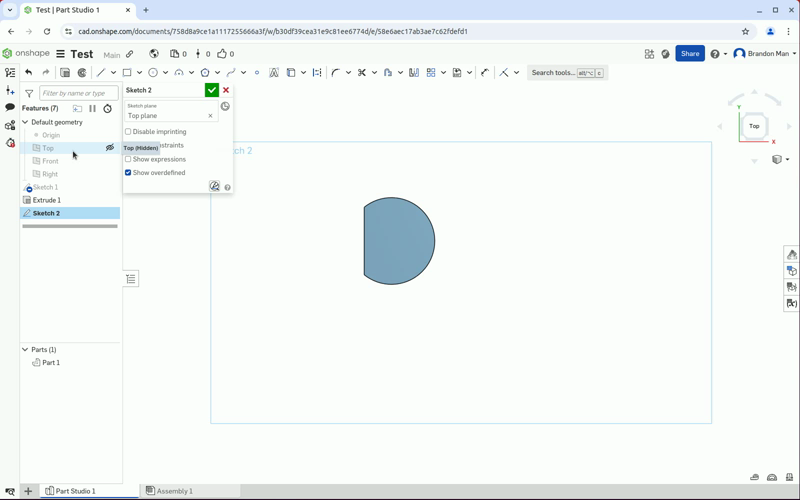
mouse_move(73, 352)
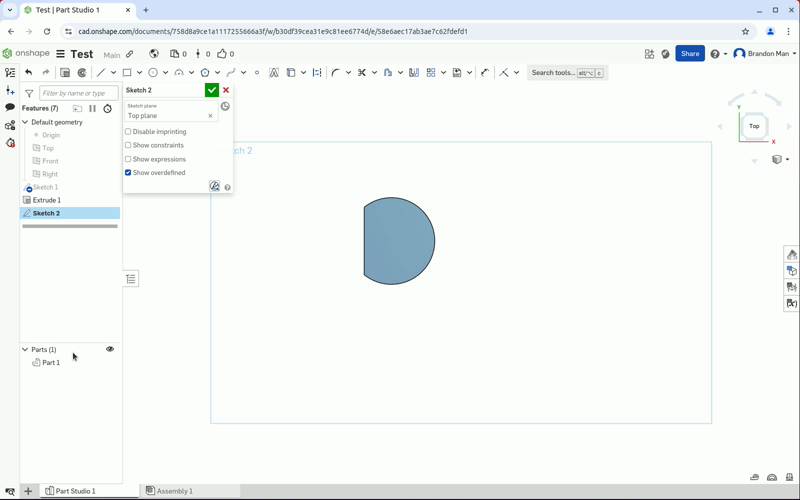
key(y)
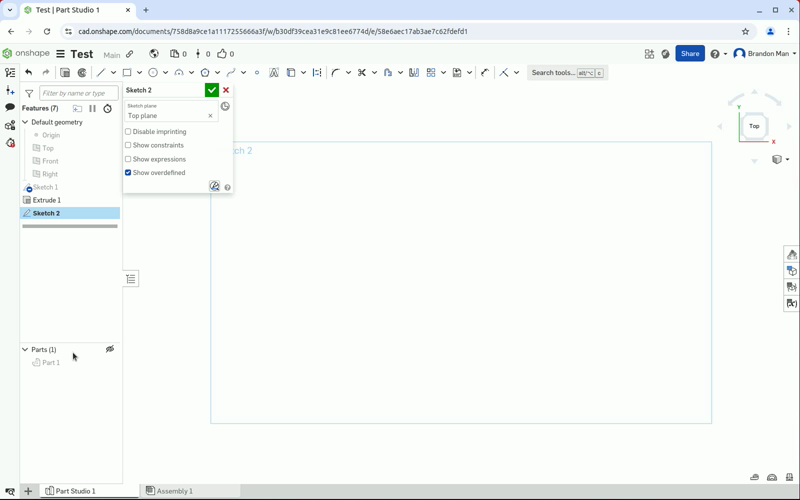
key(l)
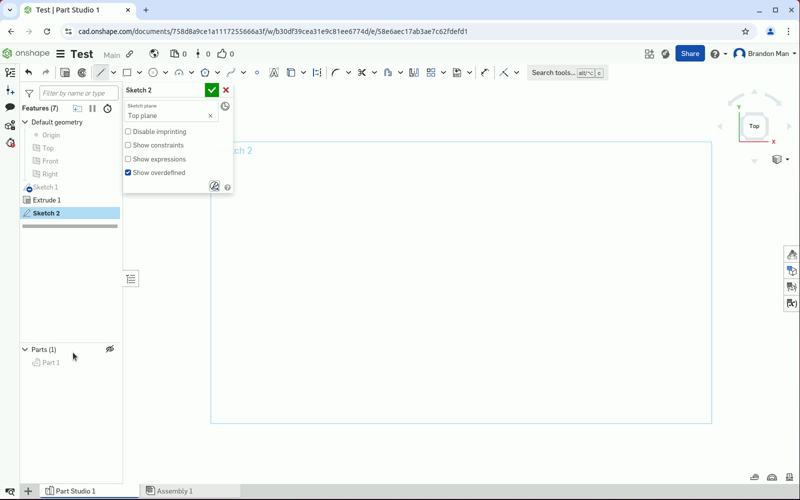
key_down(shift)
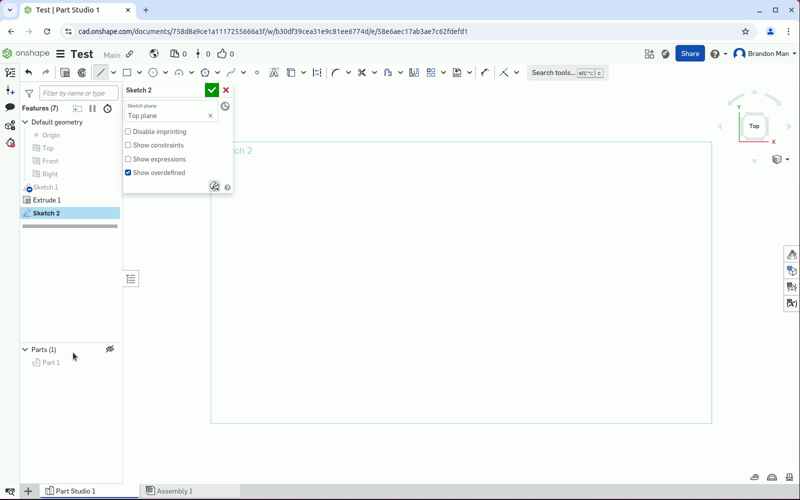
mouse_move(364, 274)
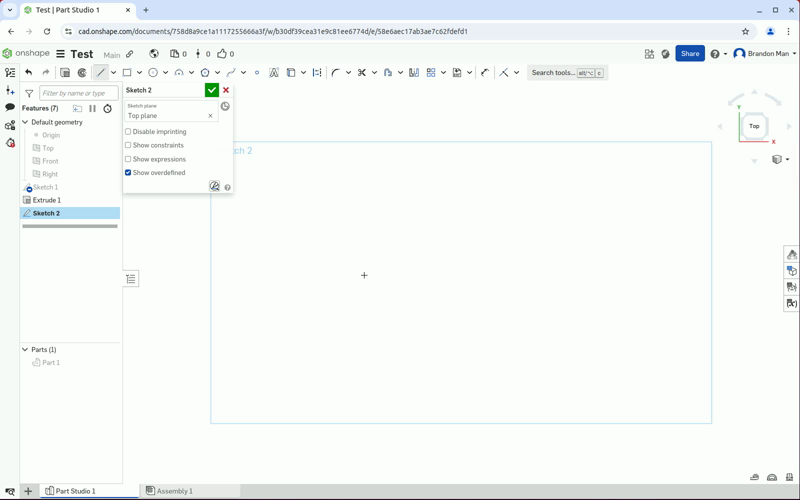
click(364, 274)
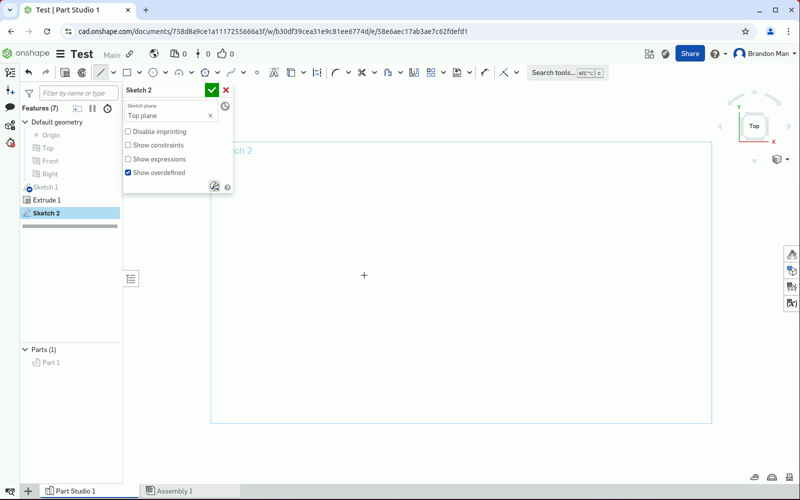
key_up(shift)
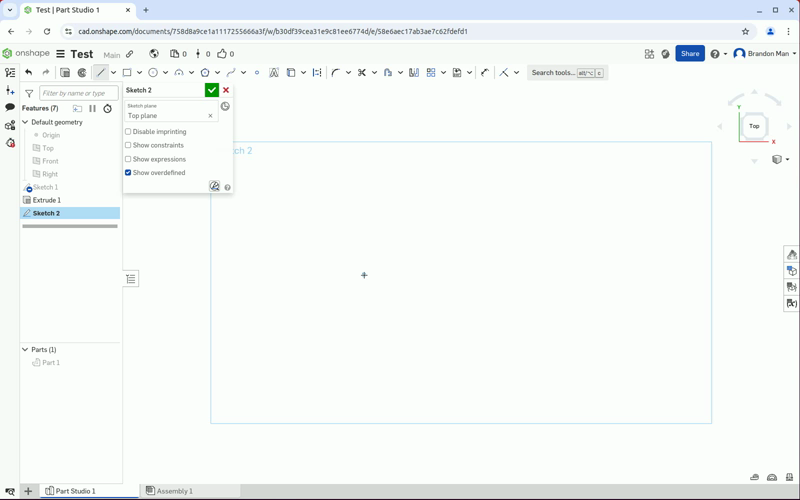
key_down(shift)
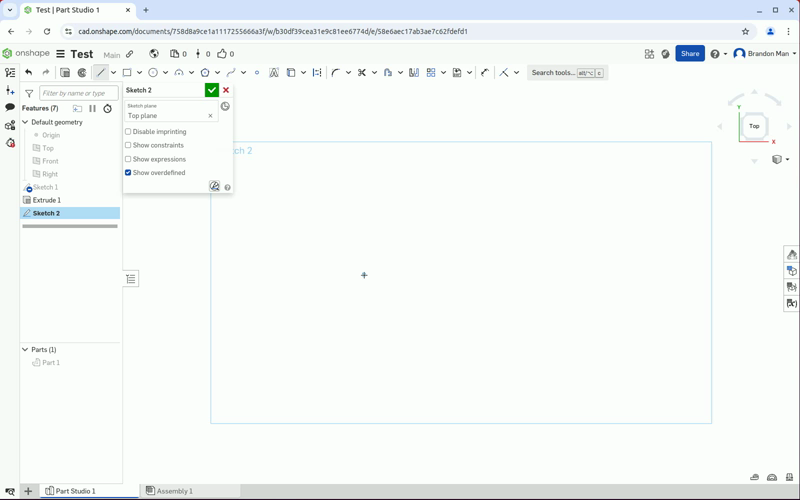
mouse_move(364, 207)
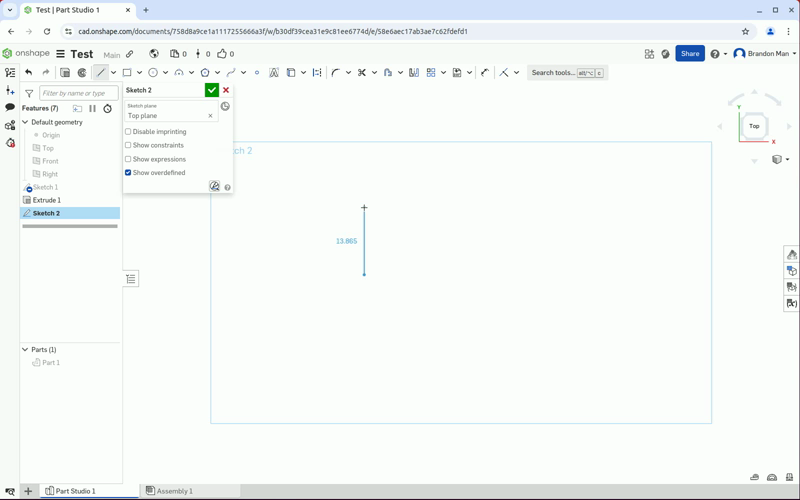
click(364, 207)
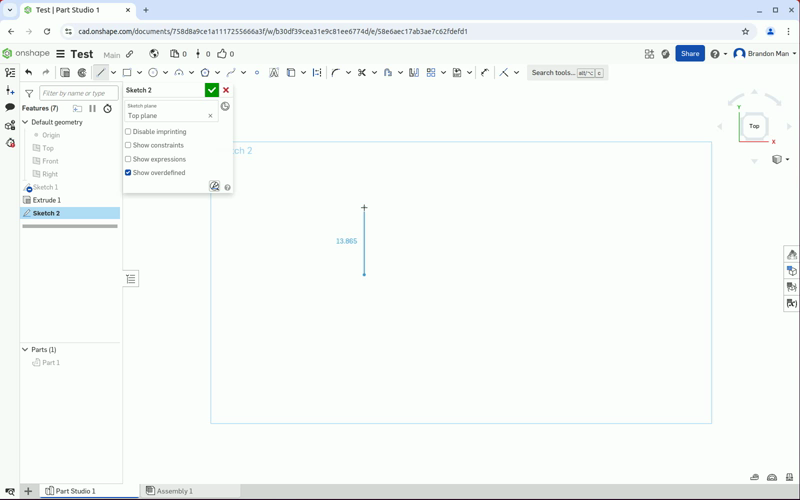
key_up(shift)
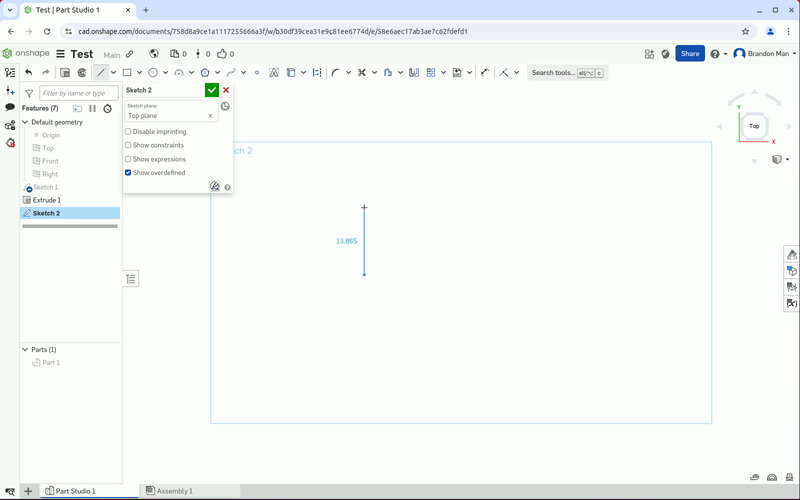
key(esc)
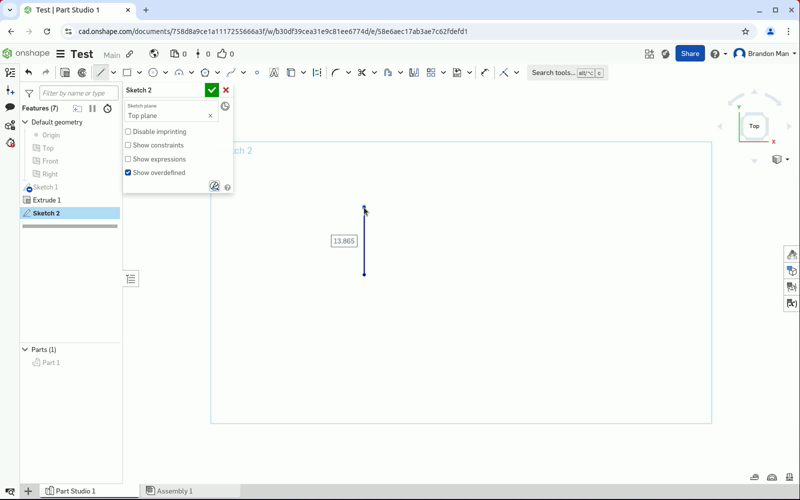
key(a)
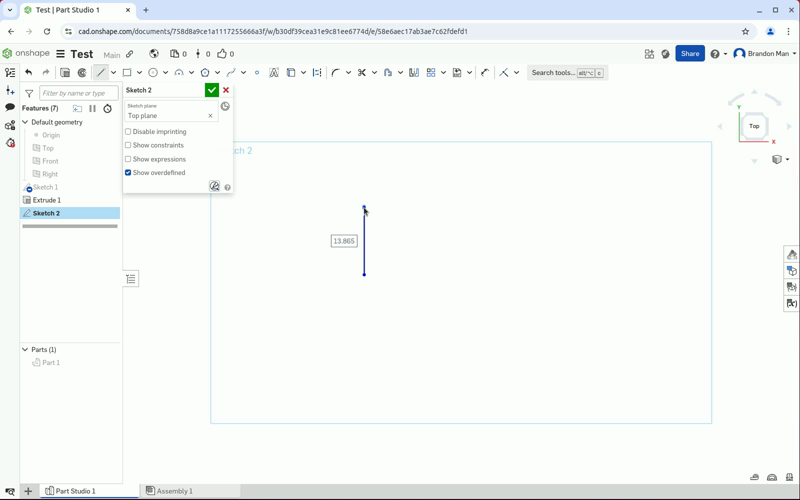
mouse_move(364, 207)
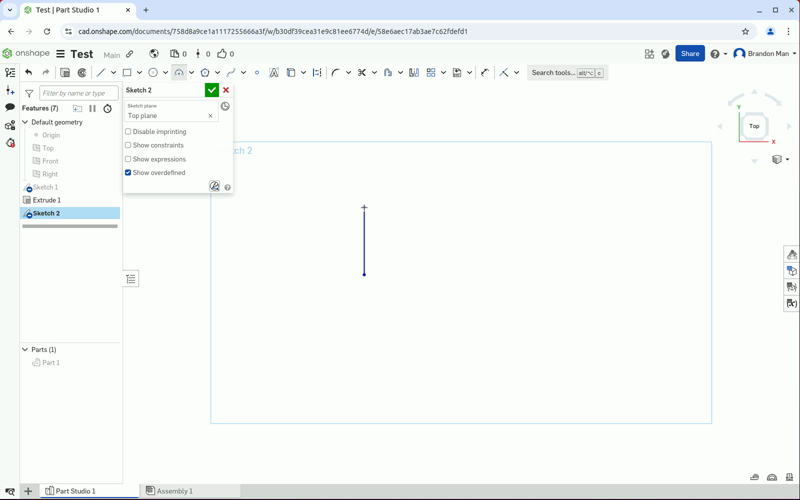
click(364, 207)
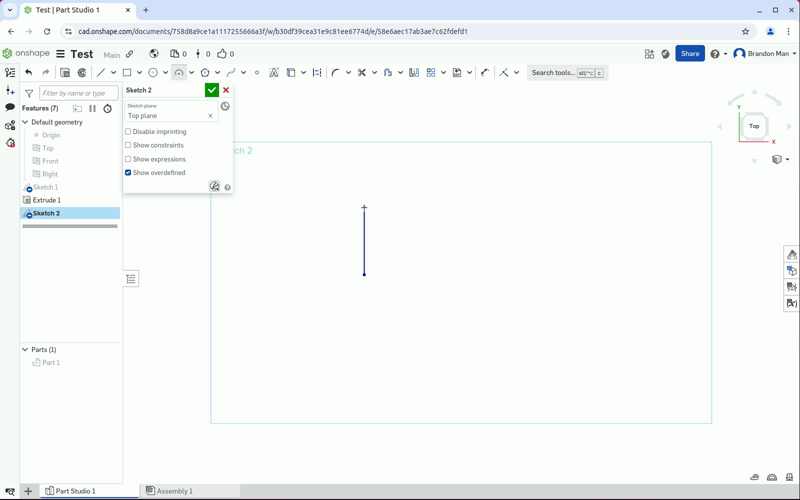
mouse_move(364, 274)
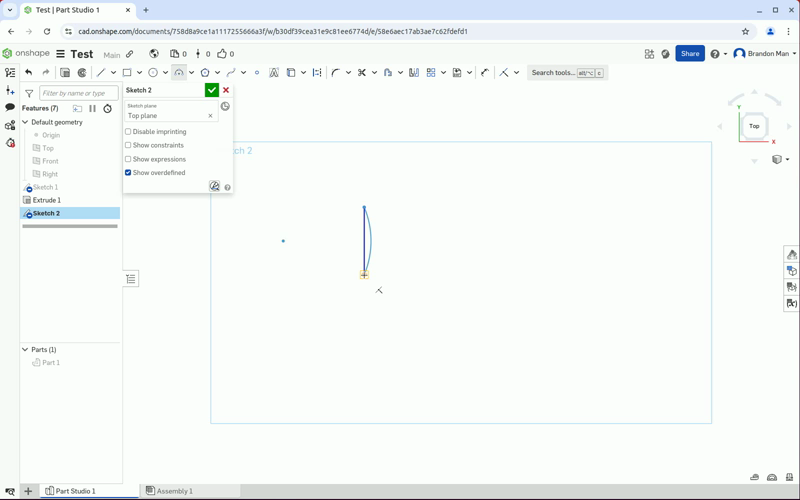
click(364, 274)
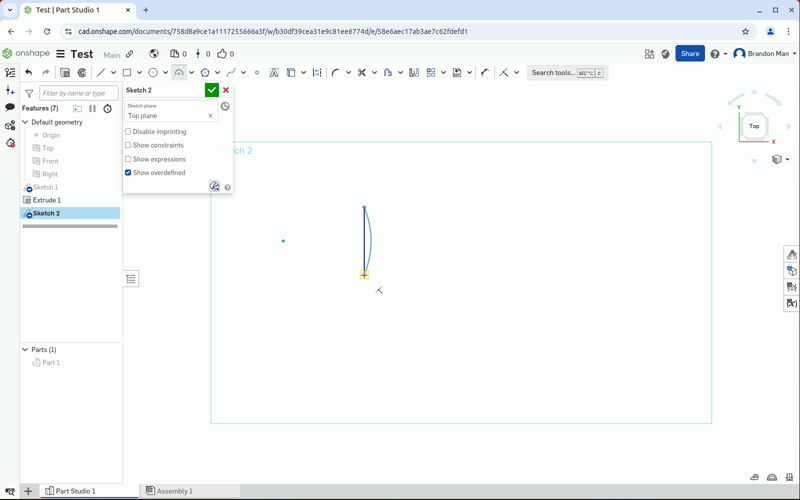
key_down(shift)
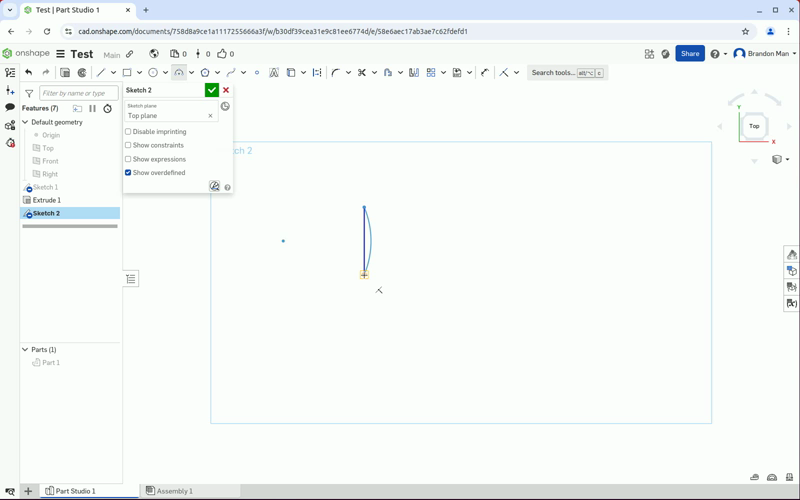
mouse_move(348, 240)
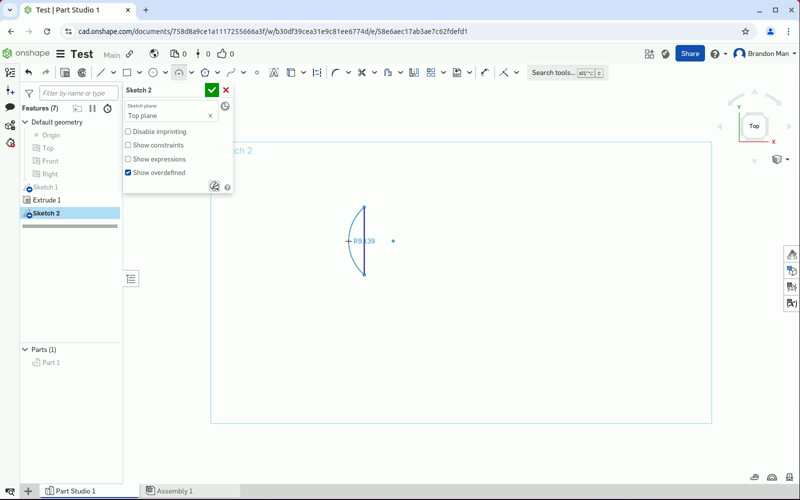
click(348, 240)
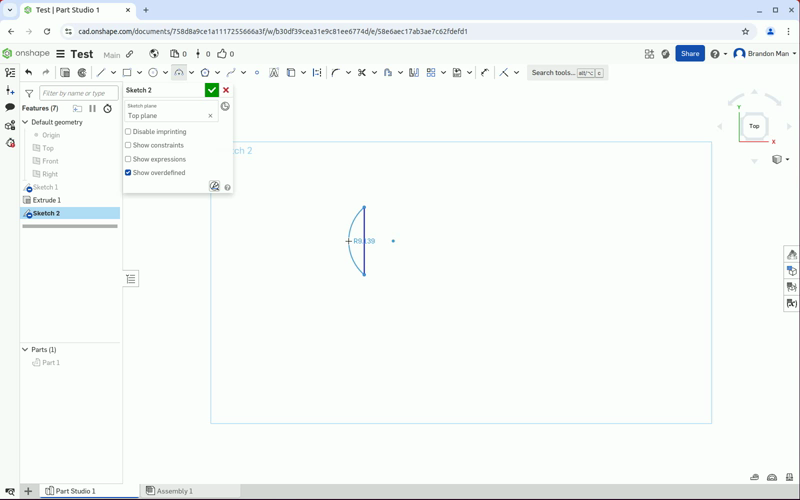
key_up(shift)
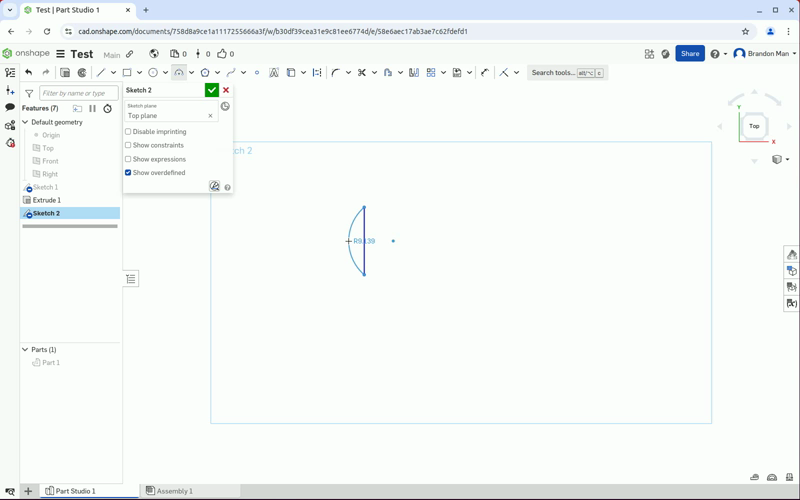
key(esc)
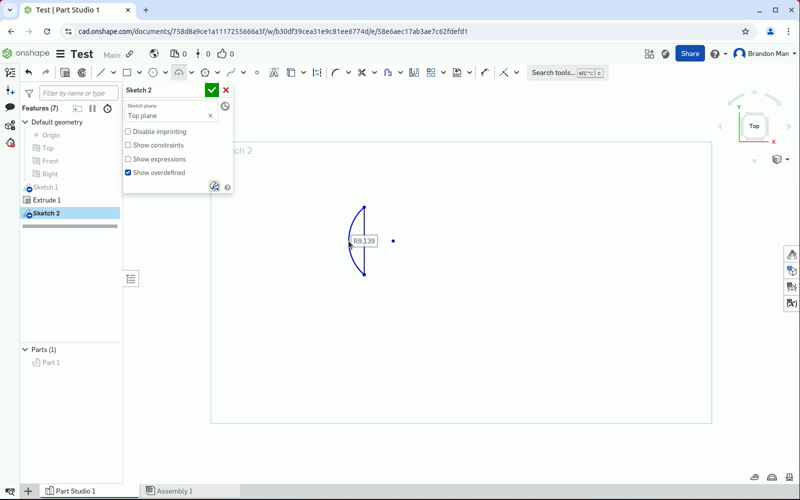
mouse_move(358, 231)
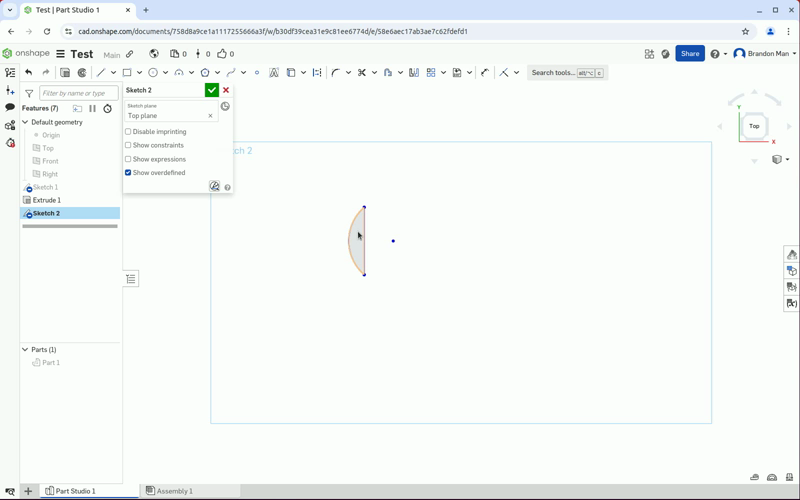
scroll(6)
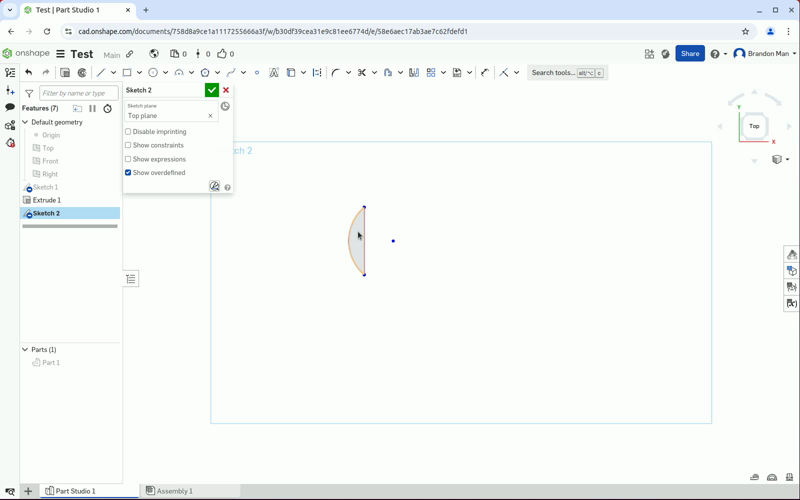
scroll(6)
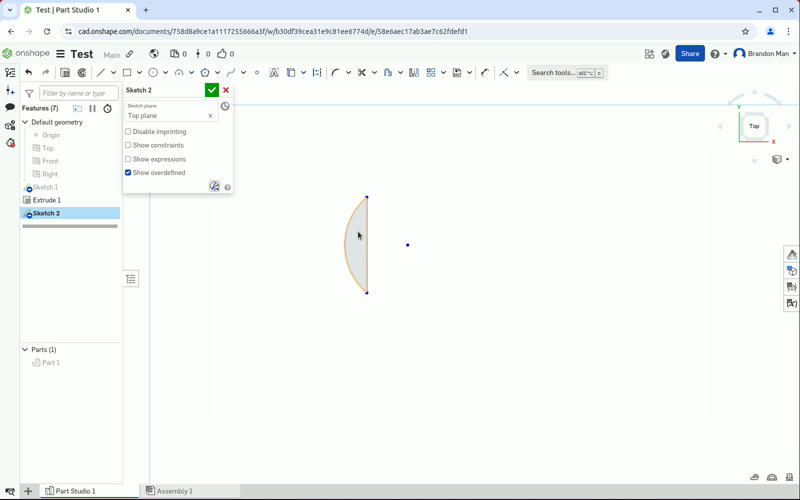
scroll(6)
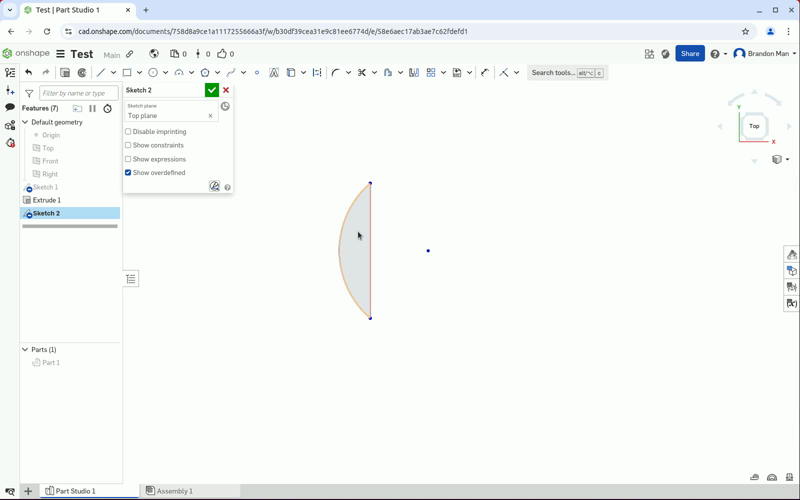
scroll(6)
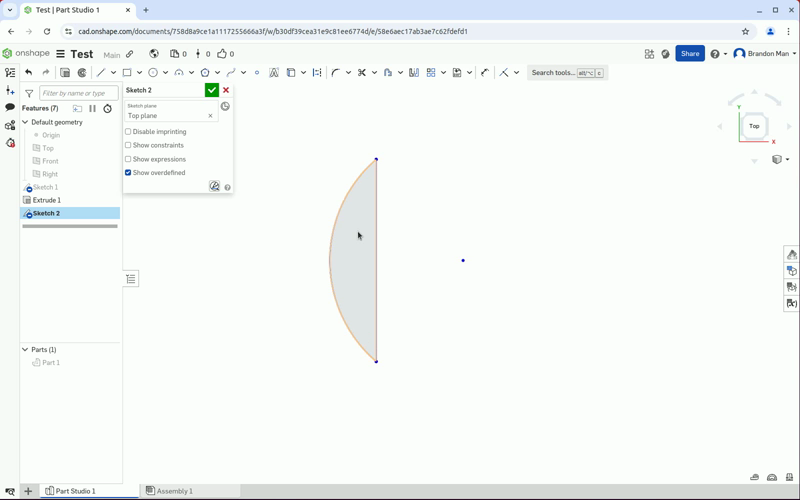
scroll(6)
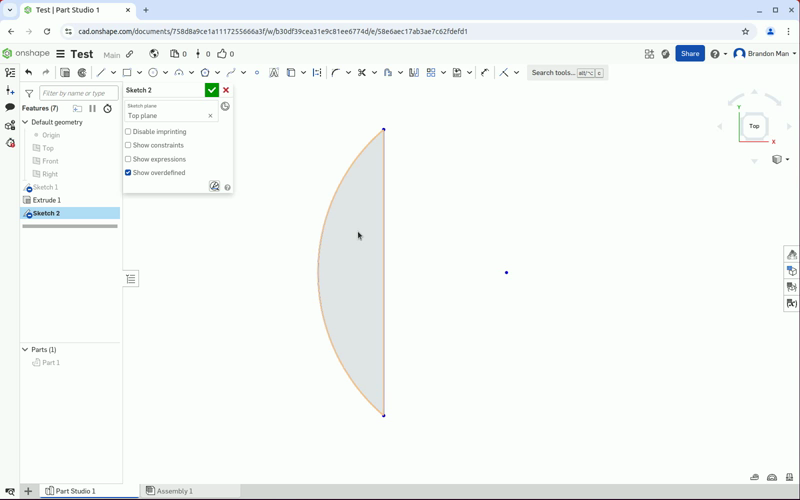
scroll(6)
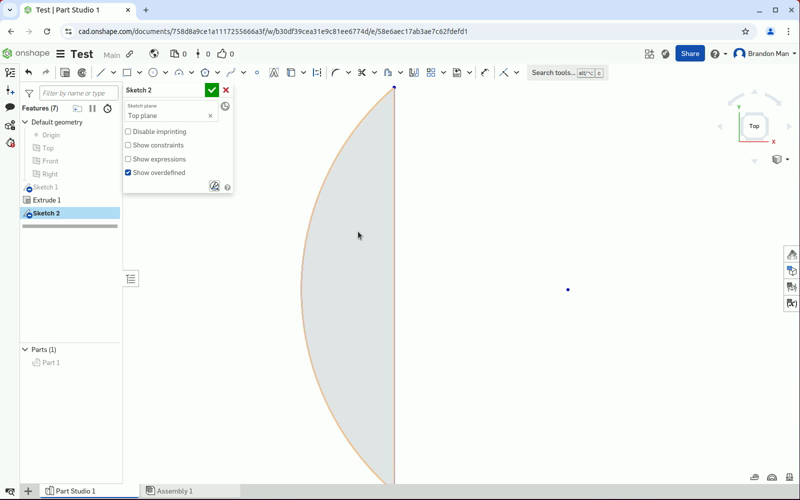
scroll(6)
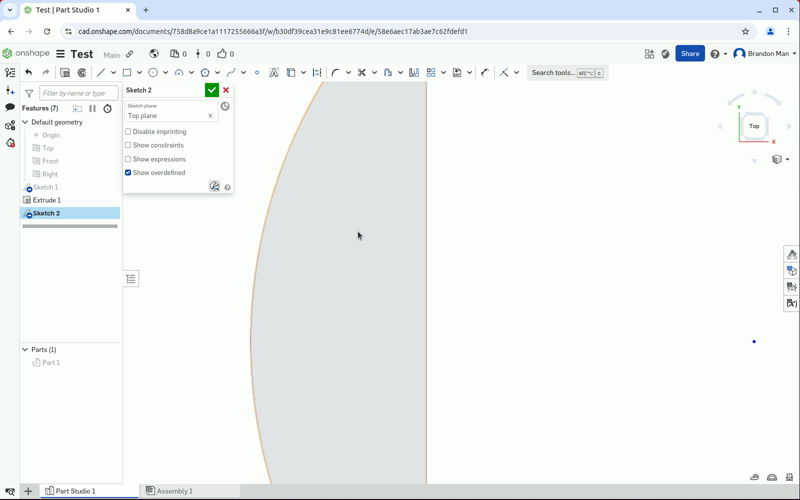
click(358, 231)
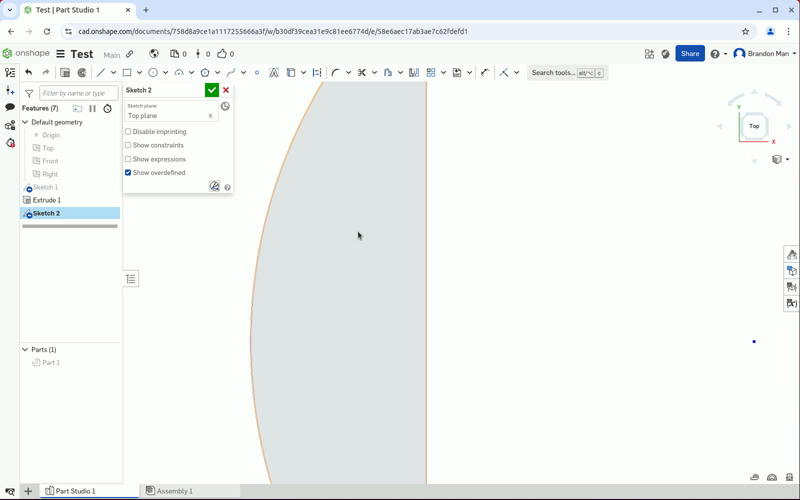
scroll(-6)
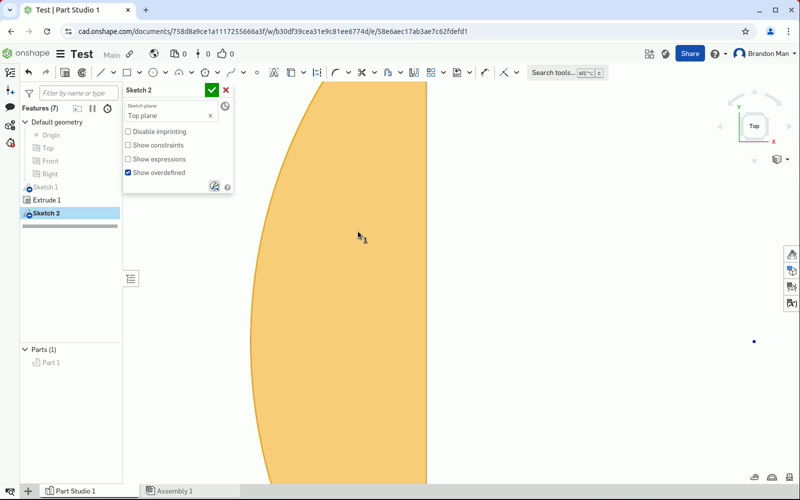
scroll(-6)
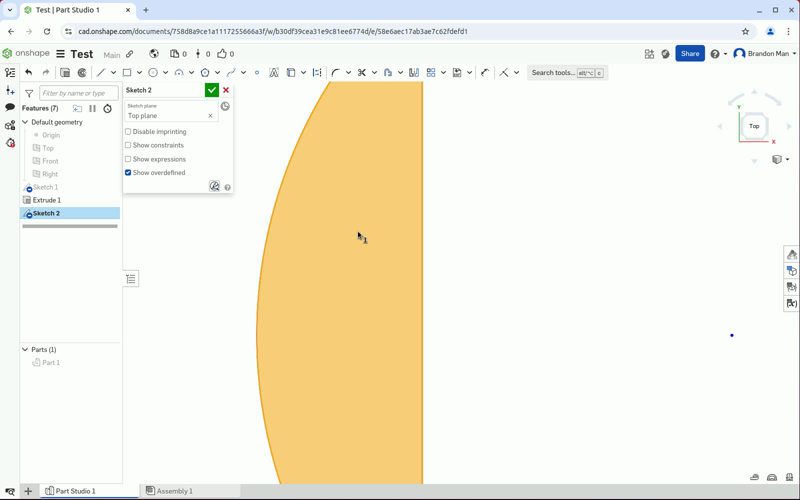
scroll(-6)
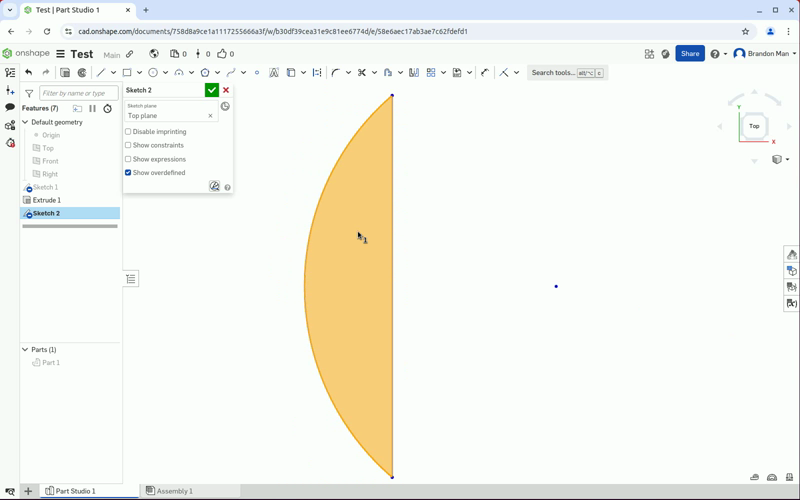
scroll(-6)
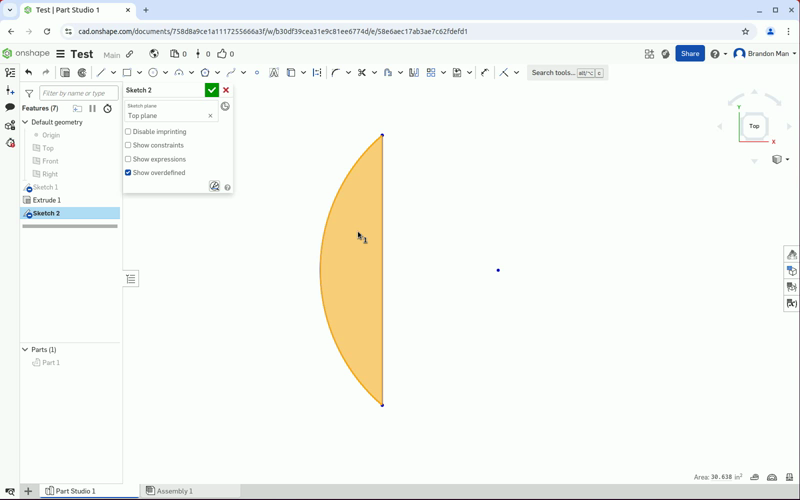
scroll(-6)
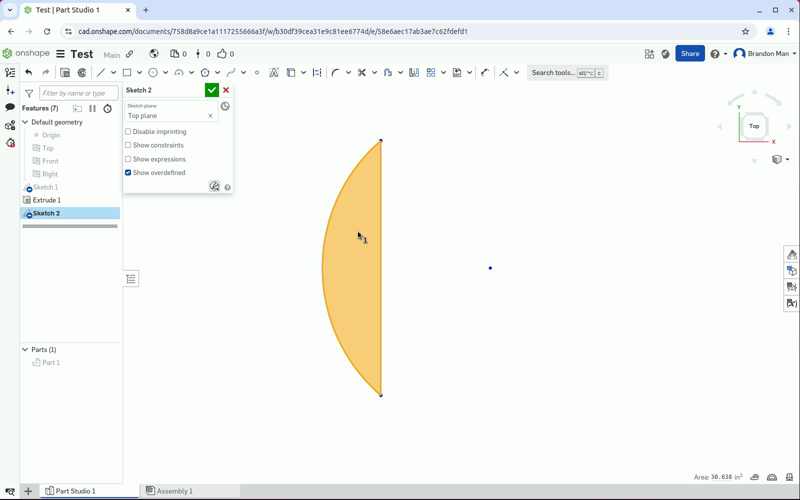
scroll(-6)
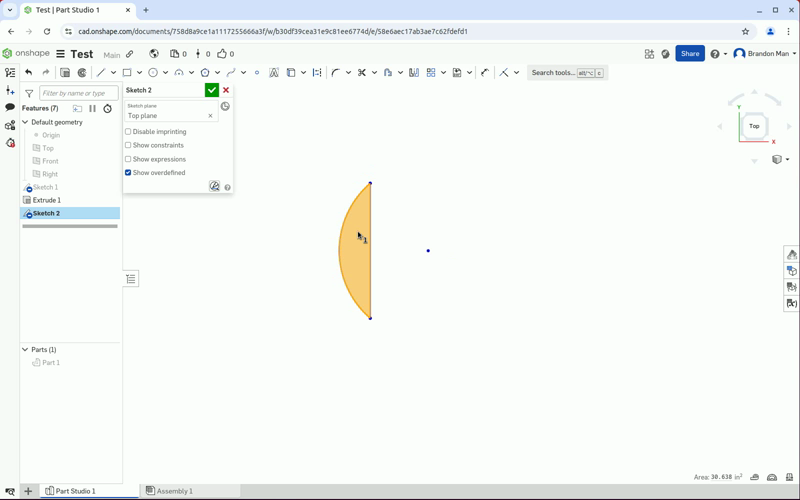
scroll(-6)
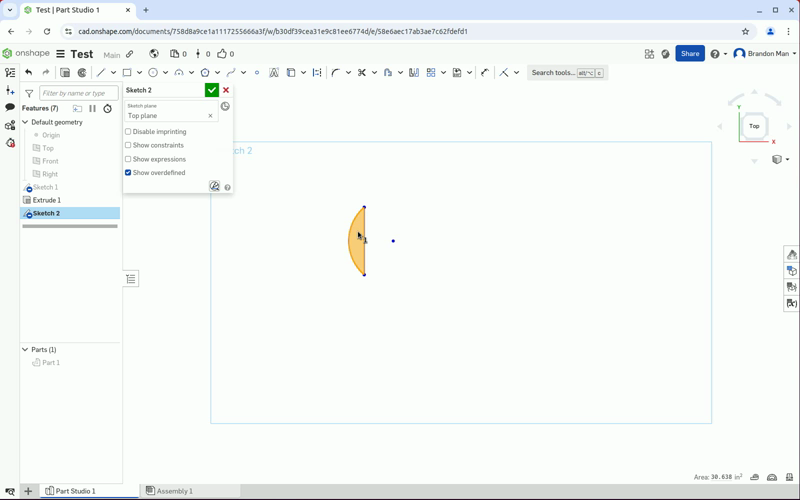
mouse_move(73, 352)
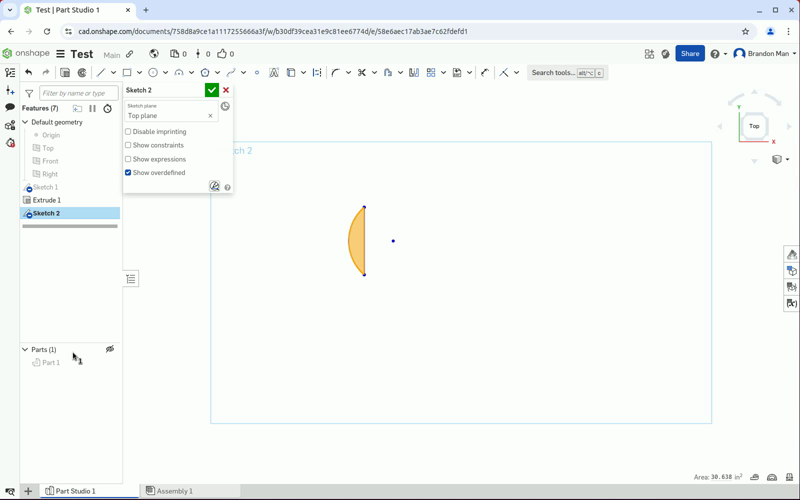
key(shift+y)
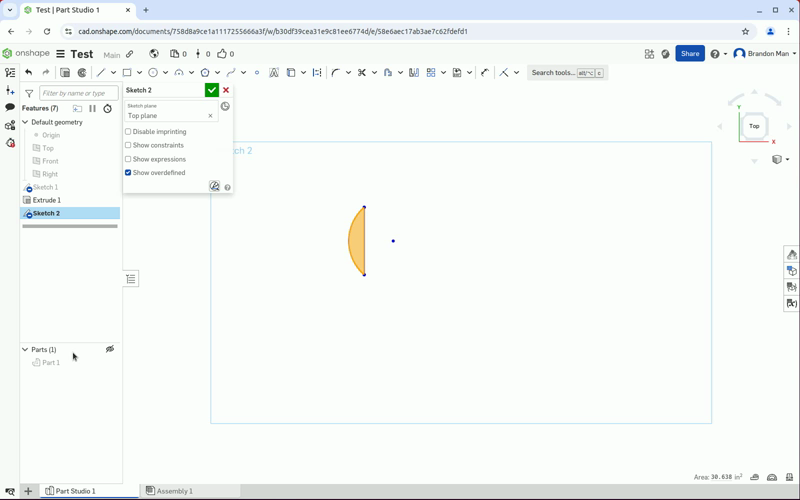
key(shift+e)
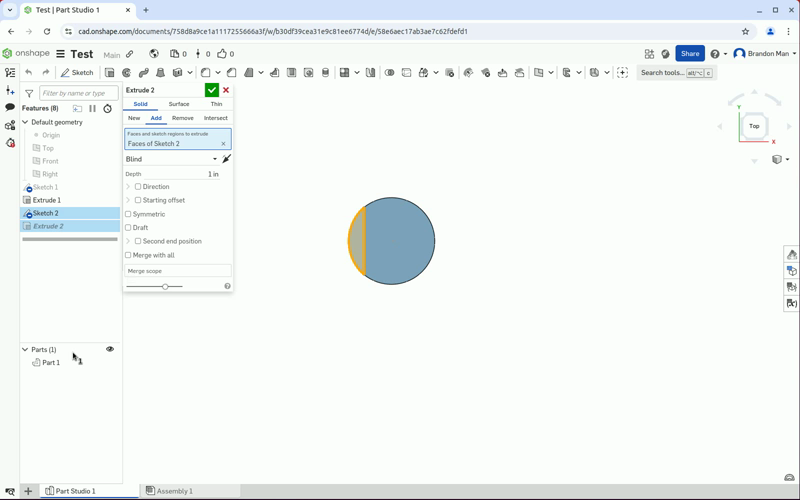
mouse_move(143, 106)
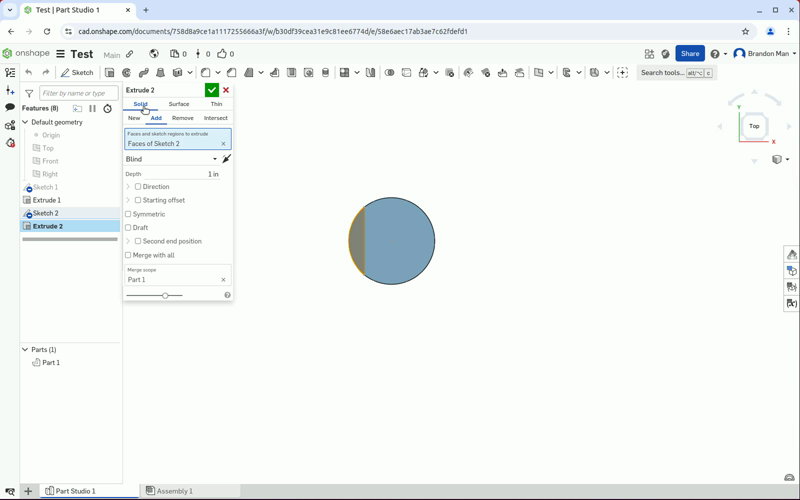
click(143, 106)
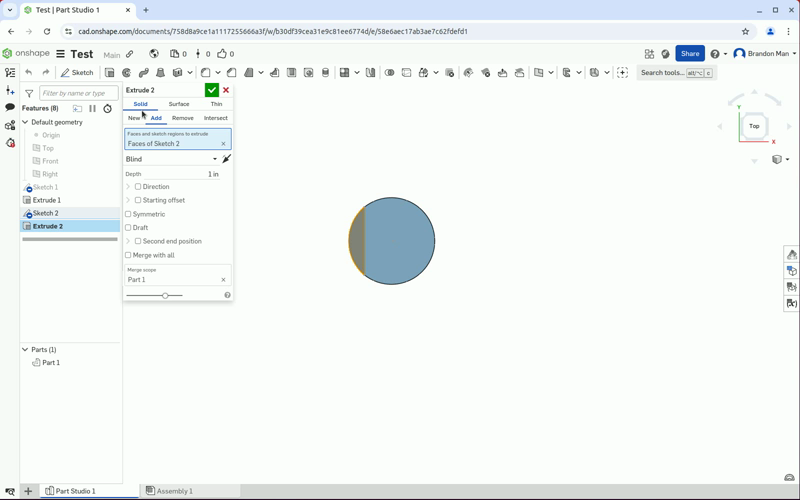
mouse_move(137, 120)
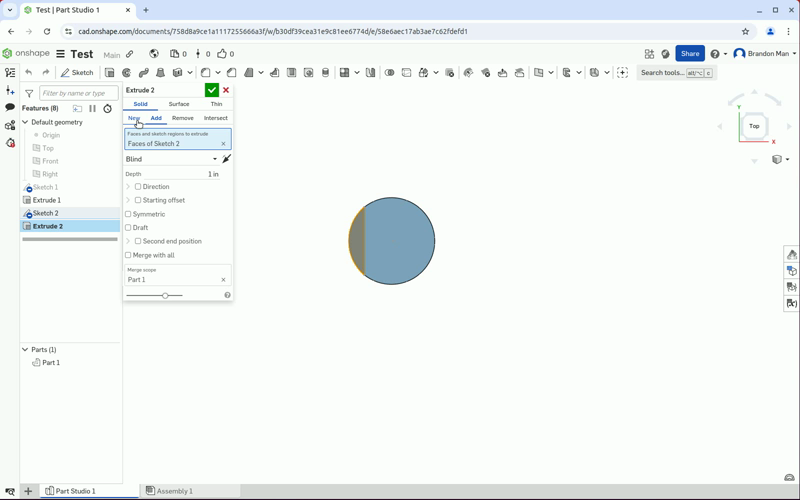
click(137, 120)
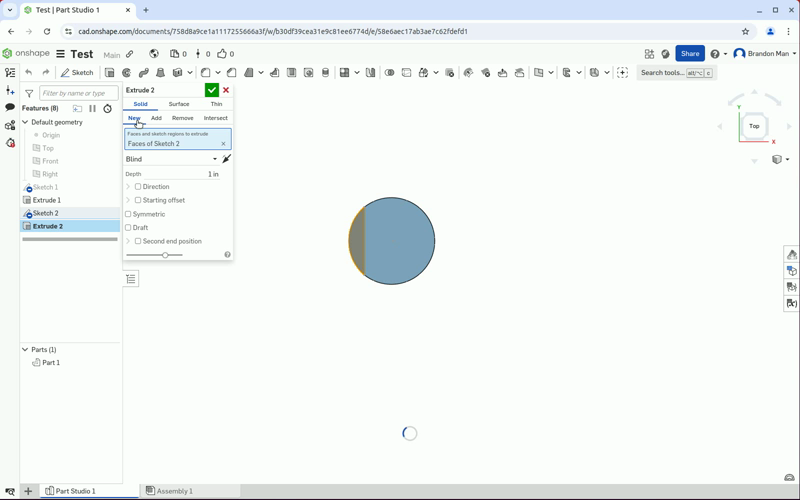
key(tab, 4)
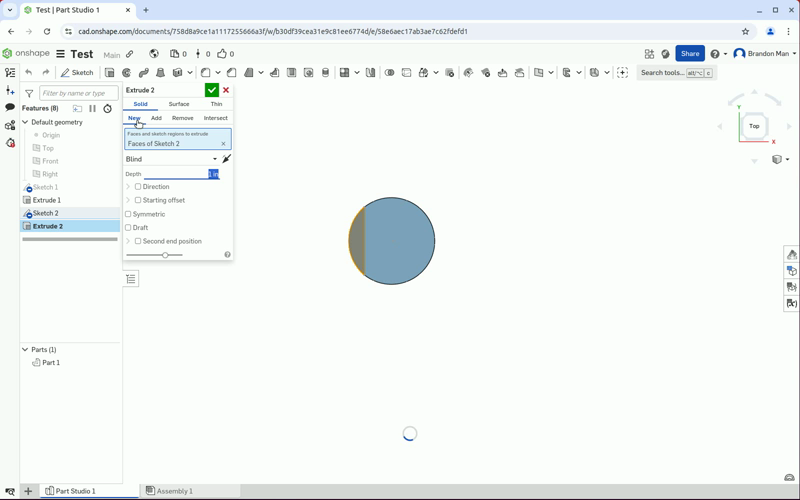
text(7.221)
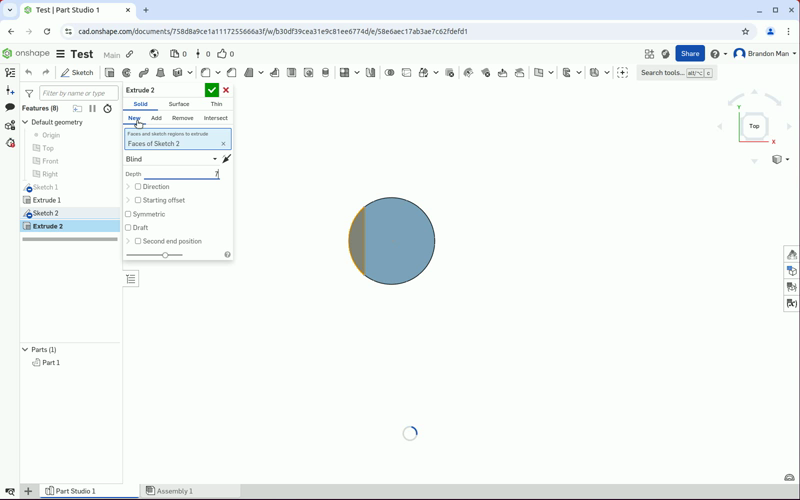
key(enter)
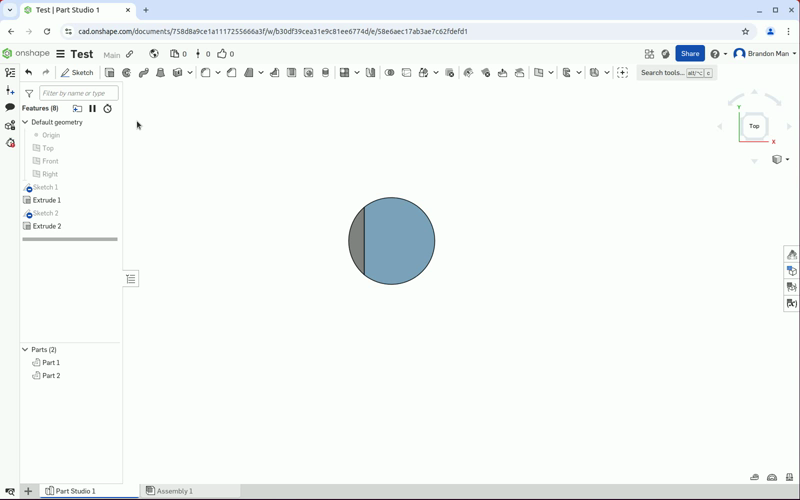
key(shift+h)
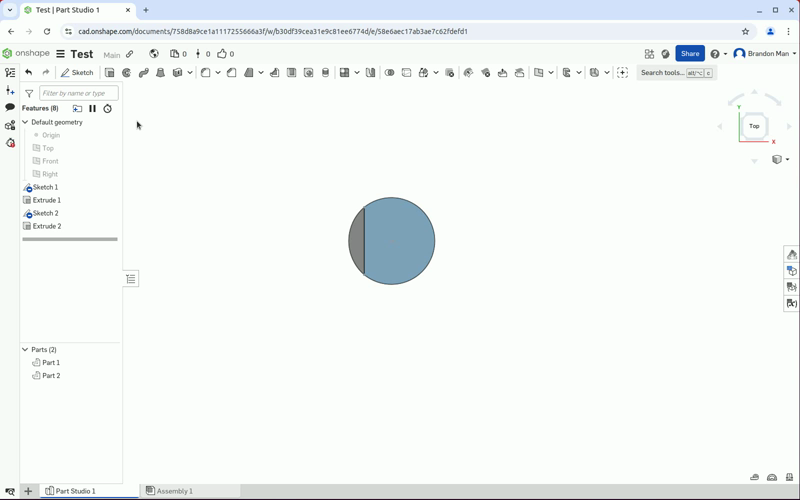
key(shift+h)
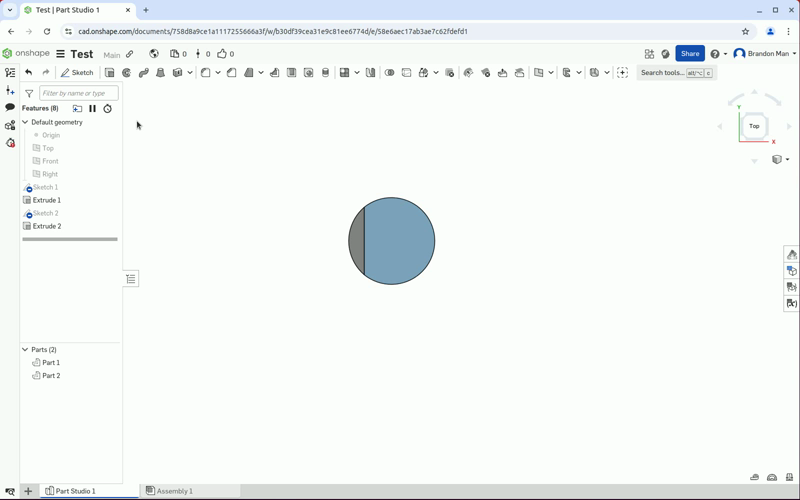
mouse_move(73, 189)
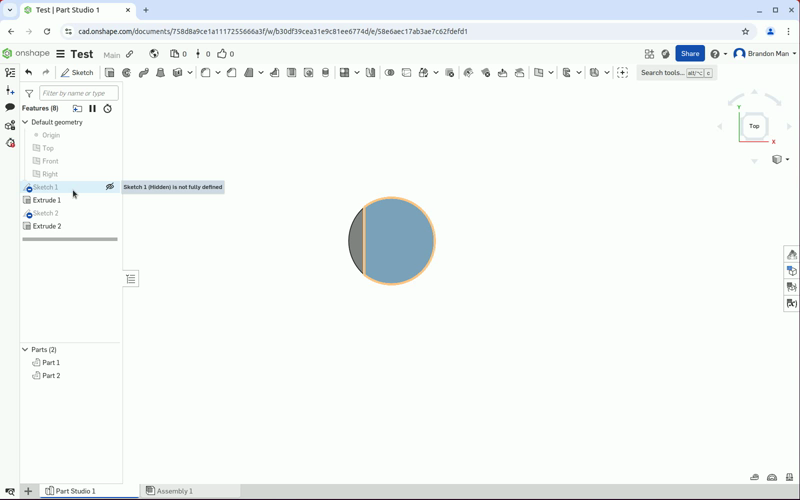
click(73, 189)
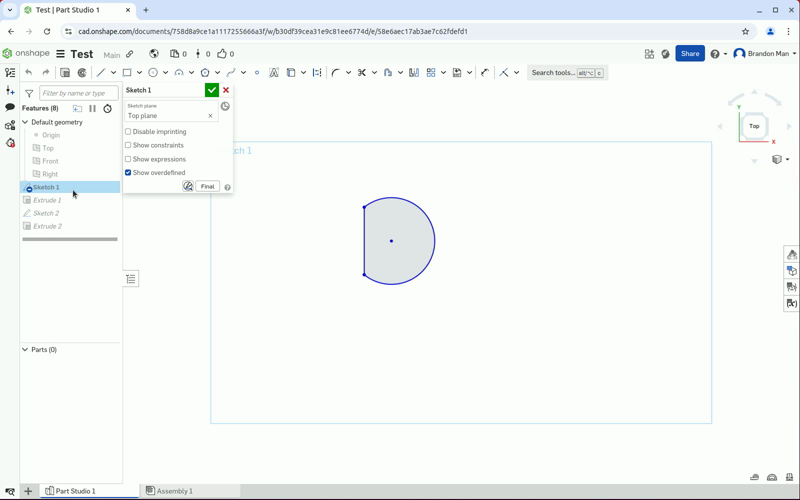
mouse_move(229, 92)
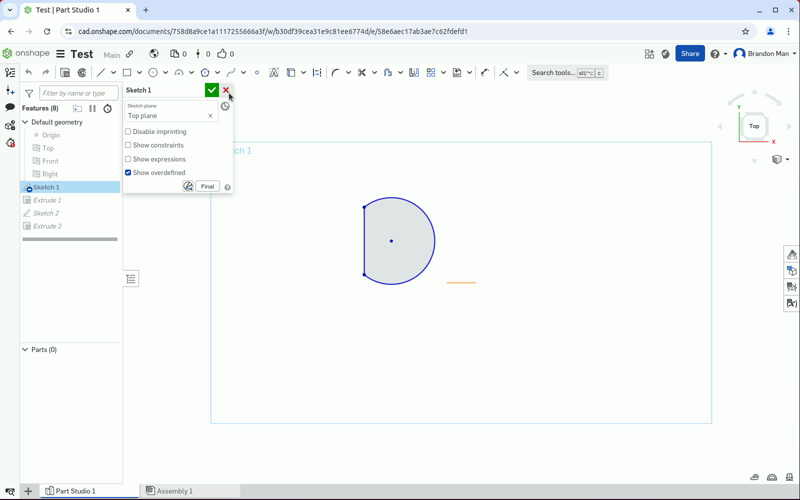
click(229, 92)
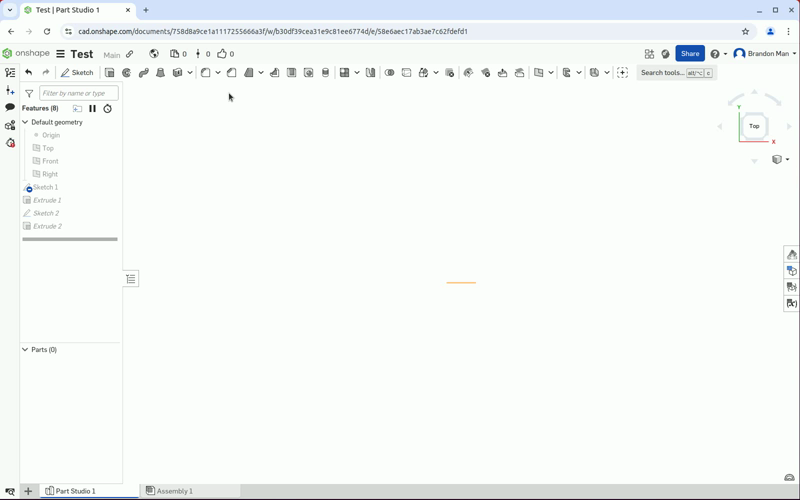
mouse_move(541, 75)
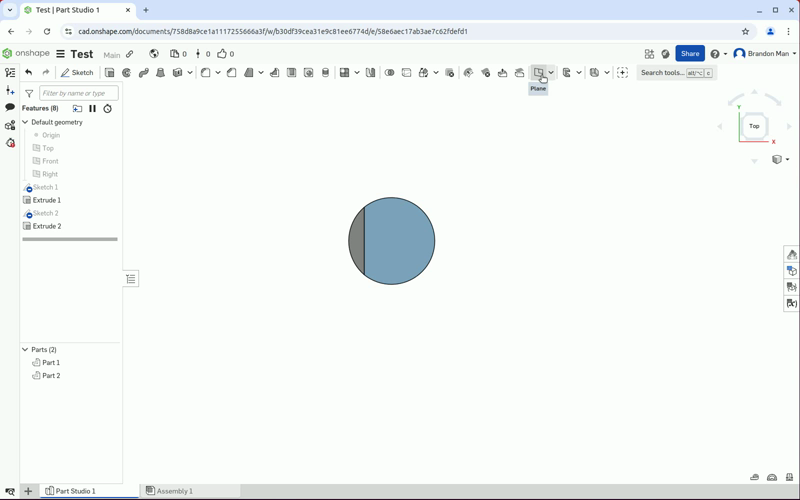
click(541, 75)
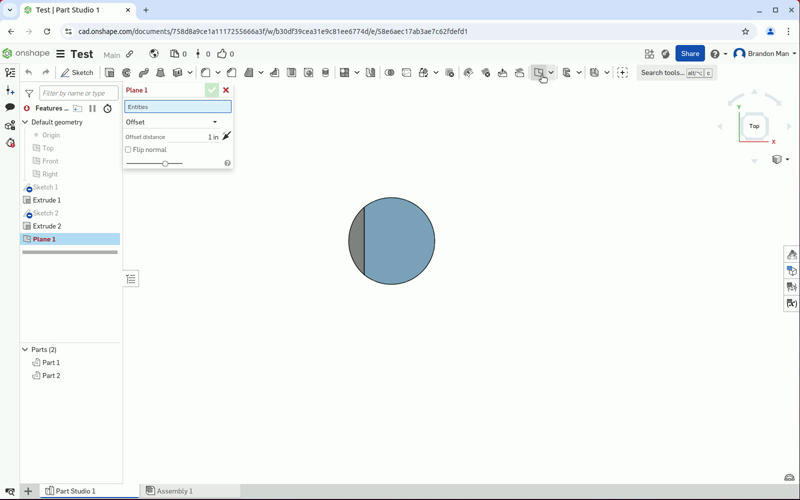
mouse_move(73, 150)
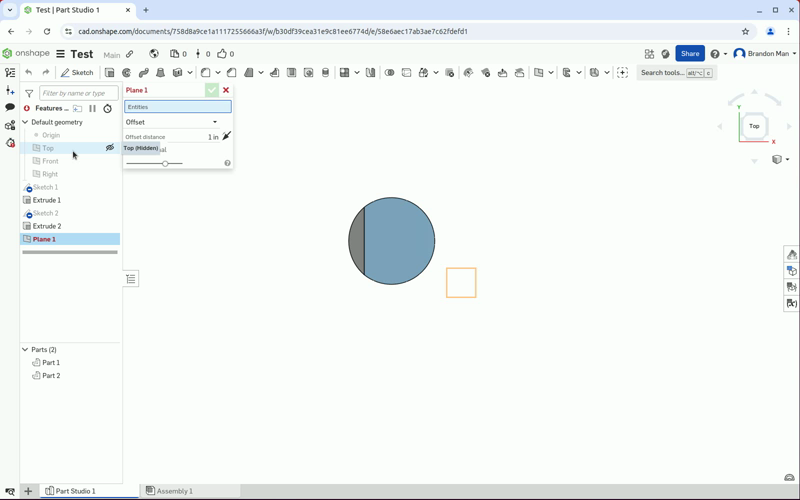
click(73, 150)
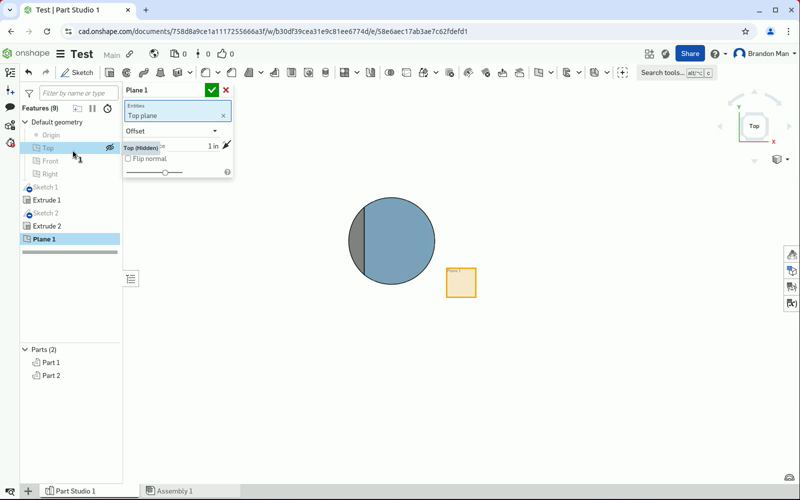
key(tab, 2)
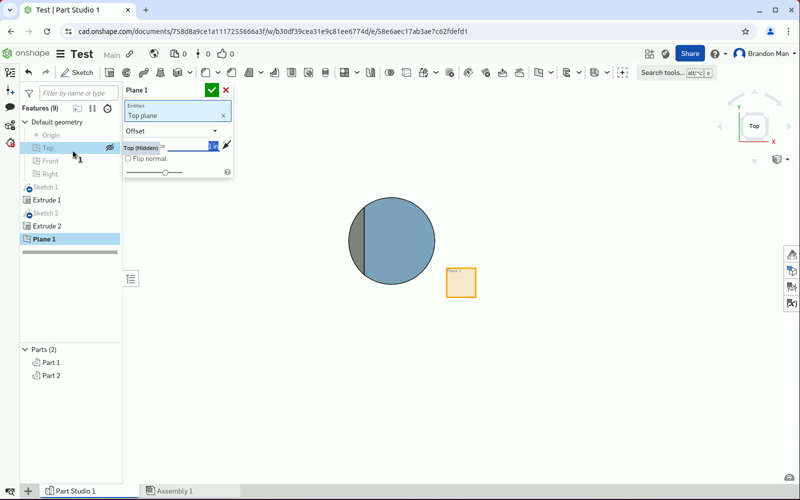
text(7.21)
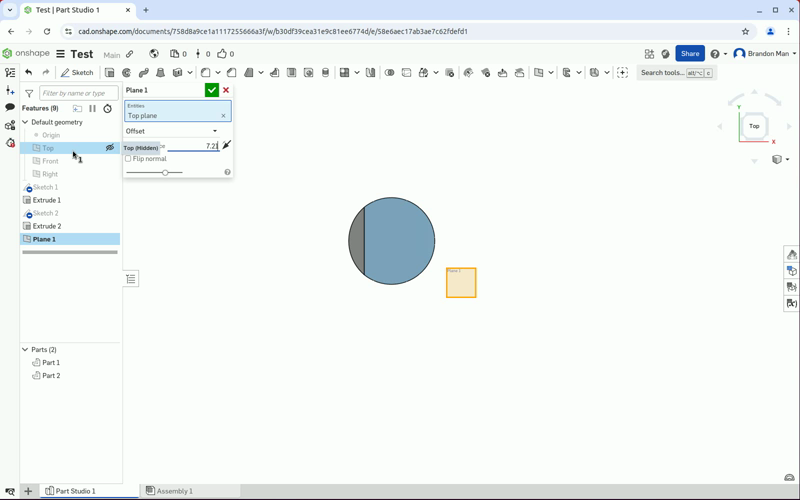
key(enter, 2)
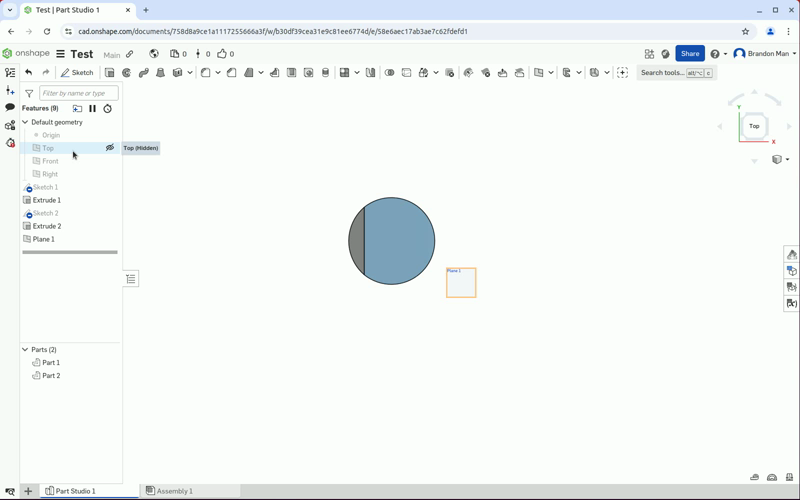
key(shift+s)
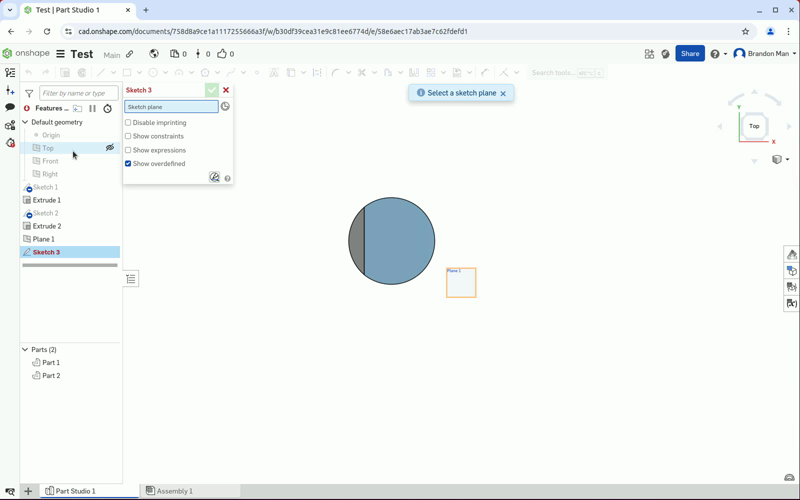
mouse_move(73, 241)
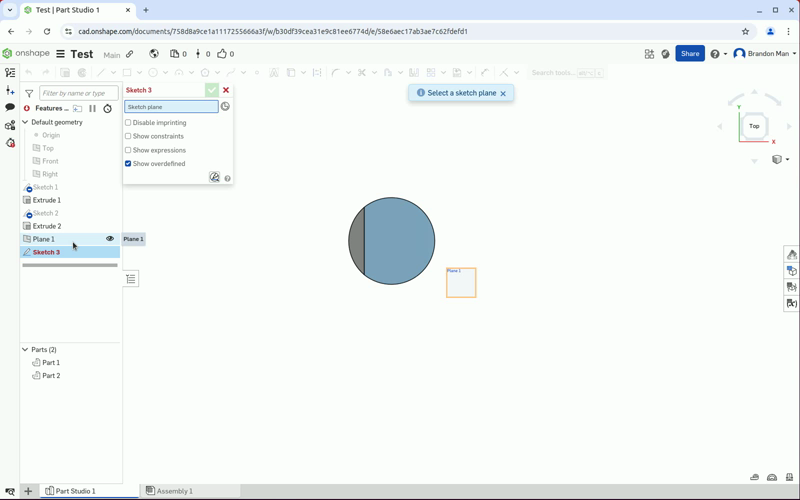
click(73, 241)
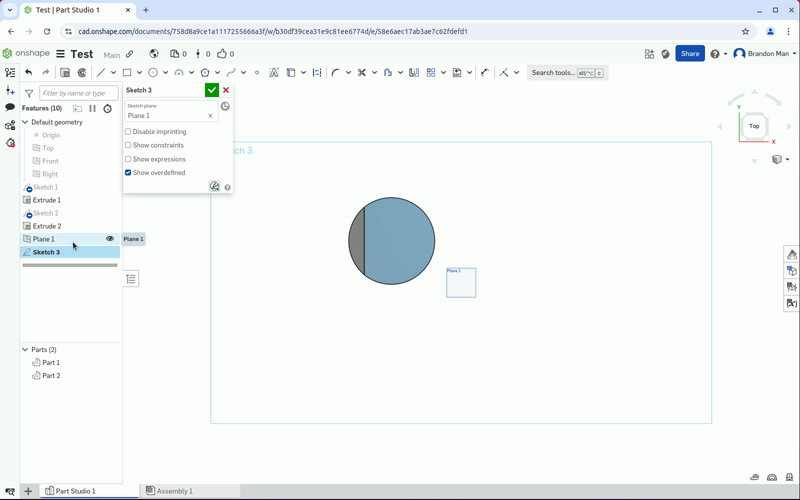
mouse_move(73, 352)
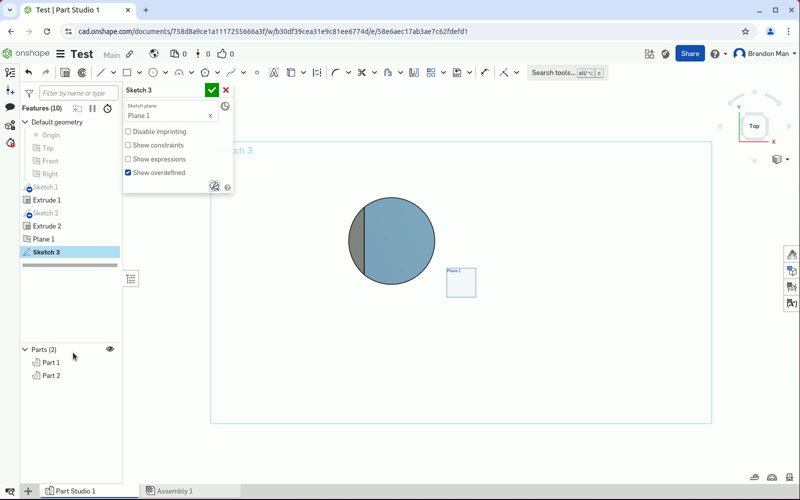
key(y)
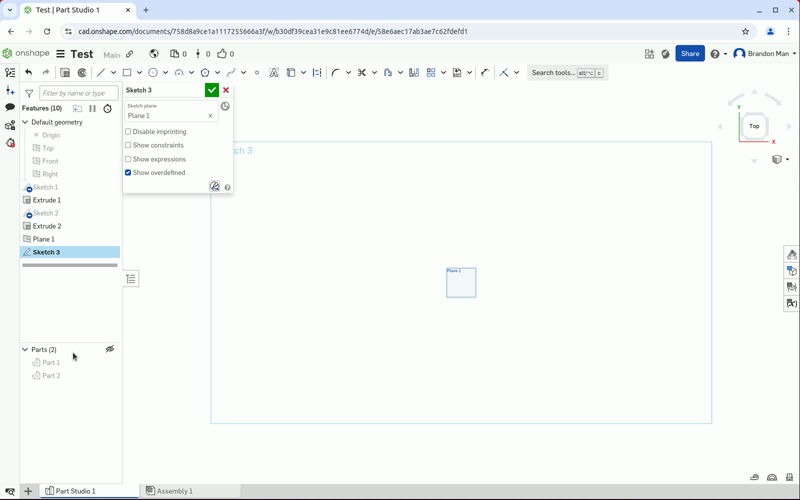
key(l)
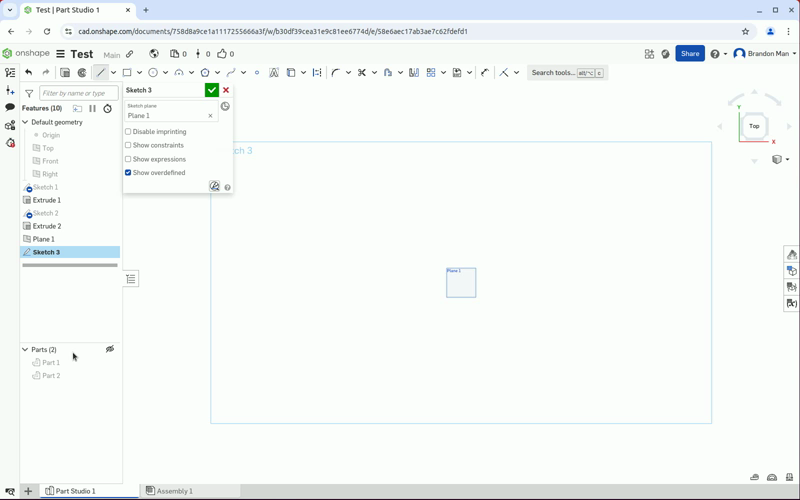
key_down(shift)
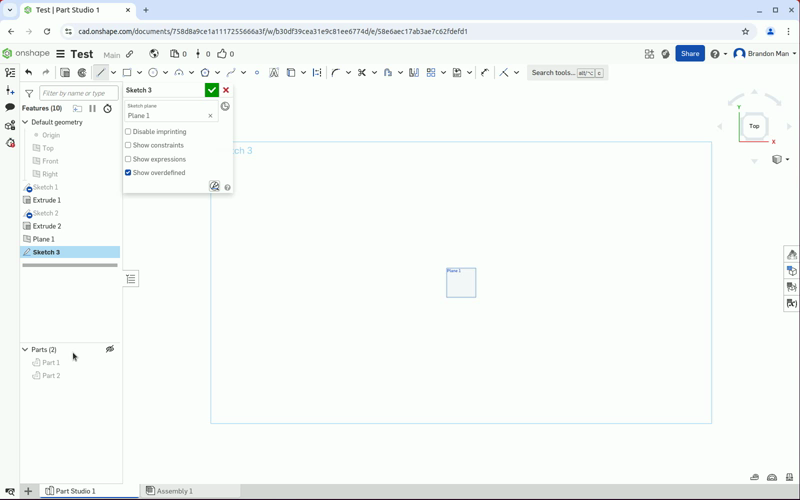
mouse_move(355, 255)
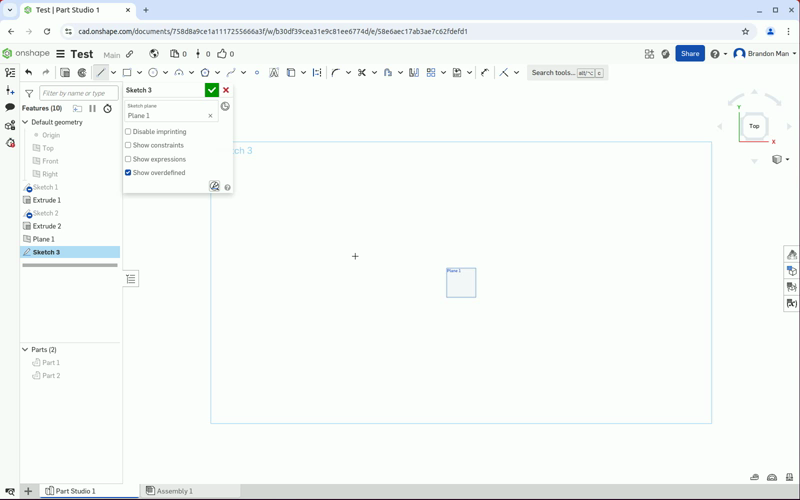
click(355, 255)
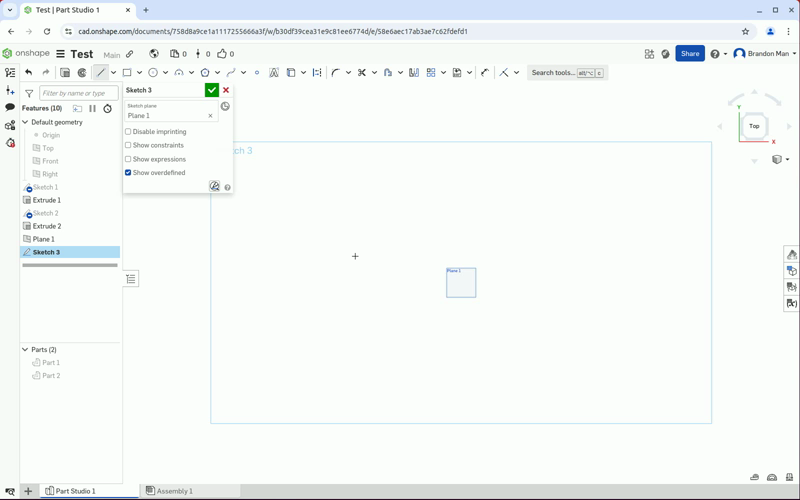
key_up(shift)
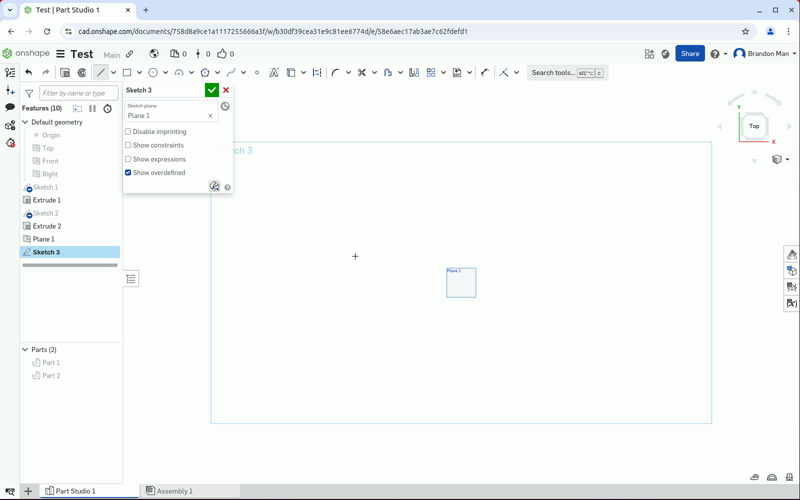
key_down(shift)
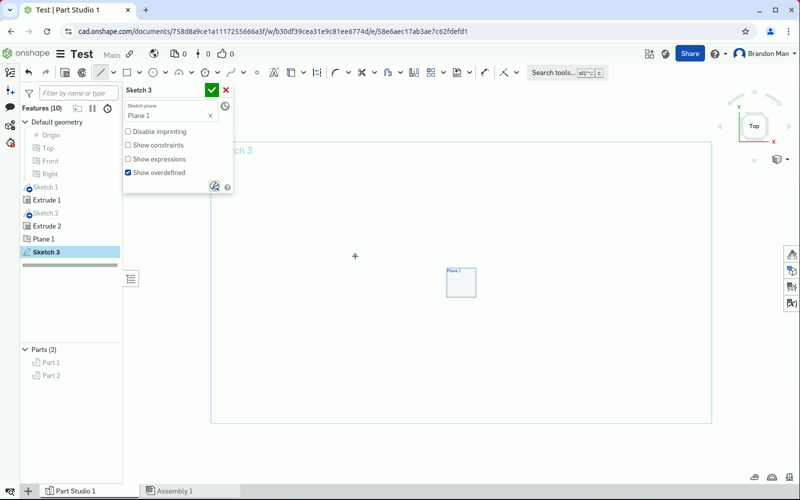
mouse_move(385, 255)
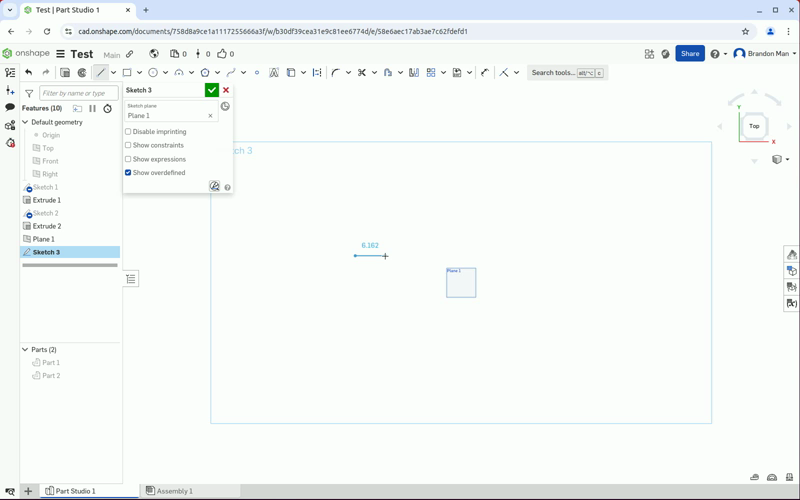
mouse_move(374, 269)
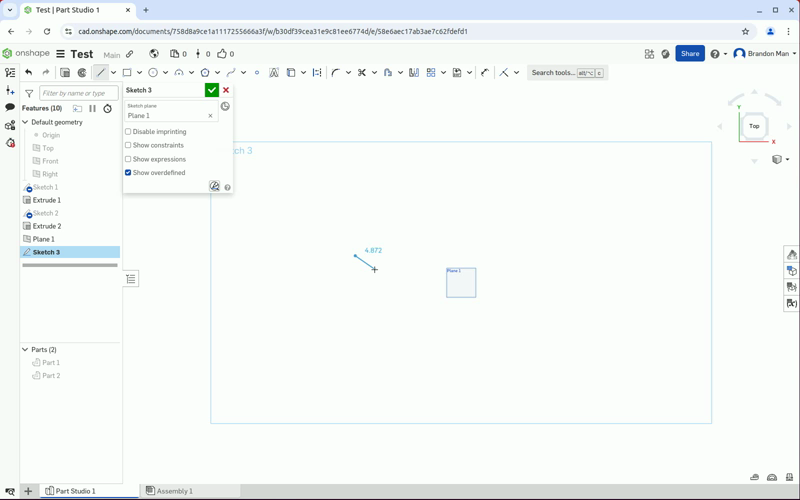
click(374, 269)
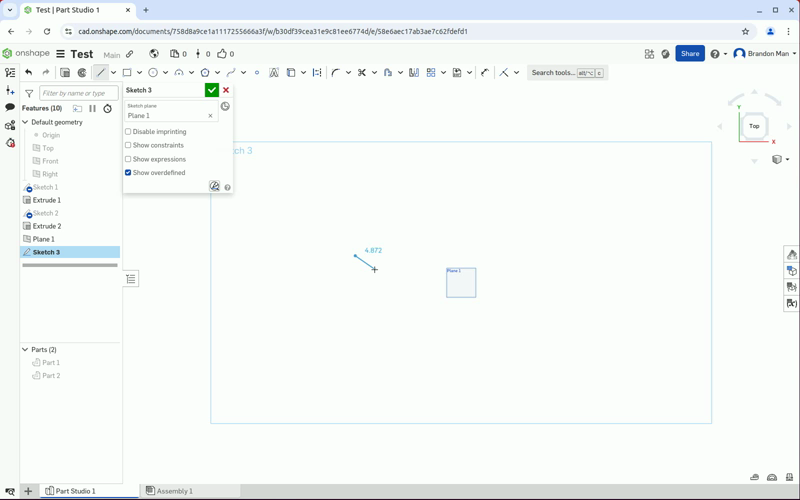
key_up(shift)
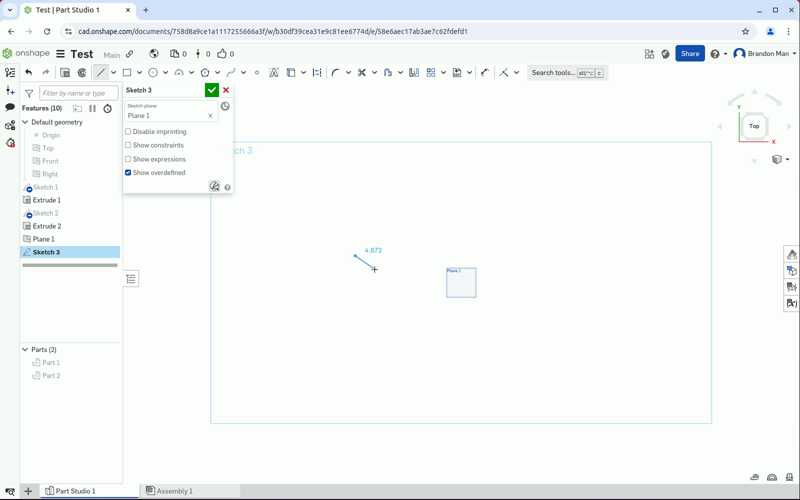
key_down(shift)
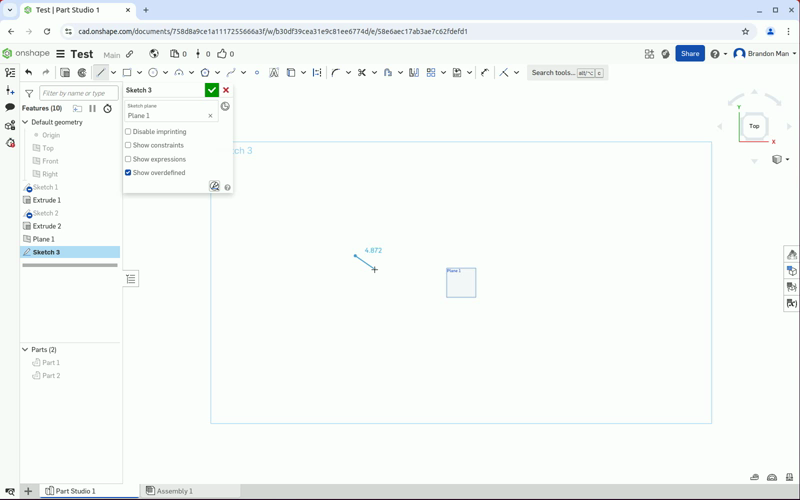
mouse_move(404, 269)
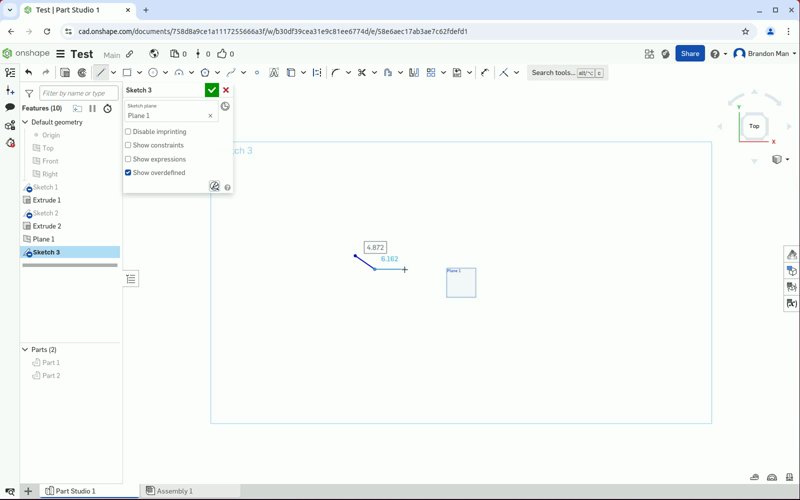
mouse_move(396, 259)
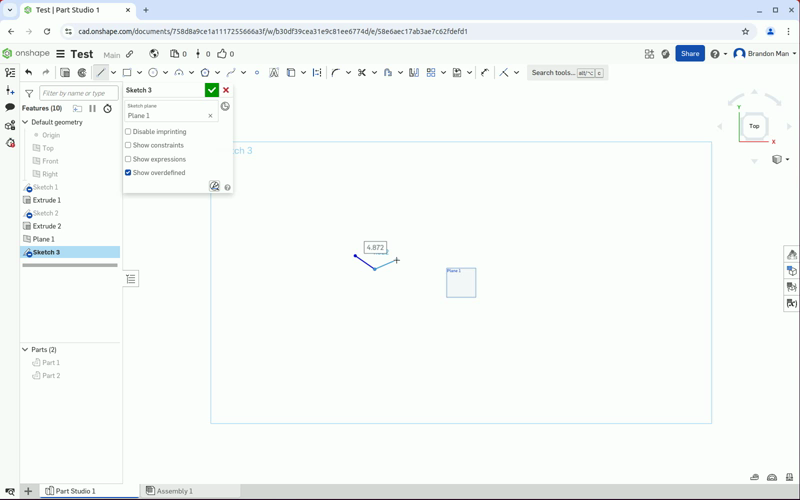
click(396, 259)
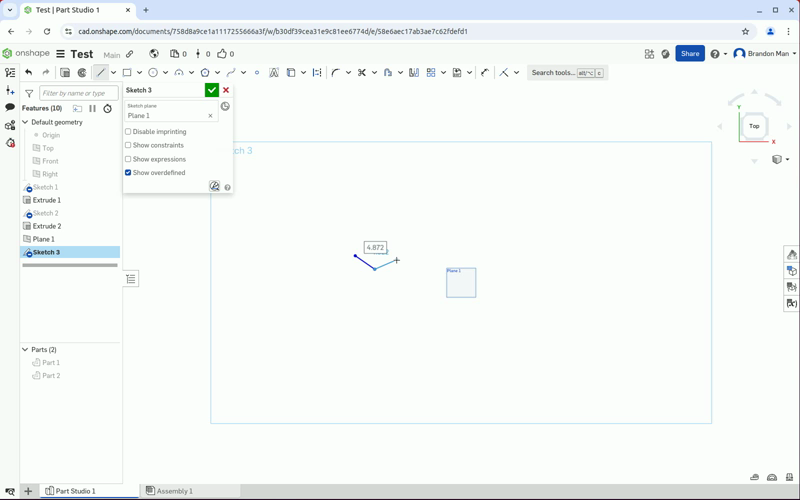
key_up(shift)
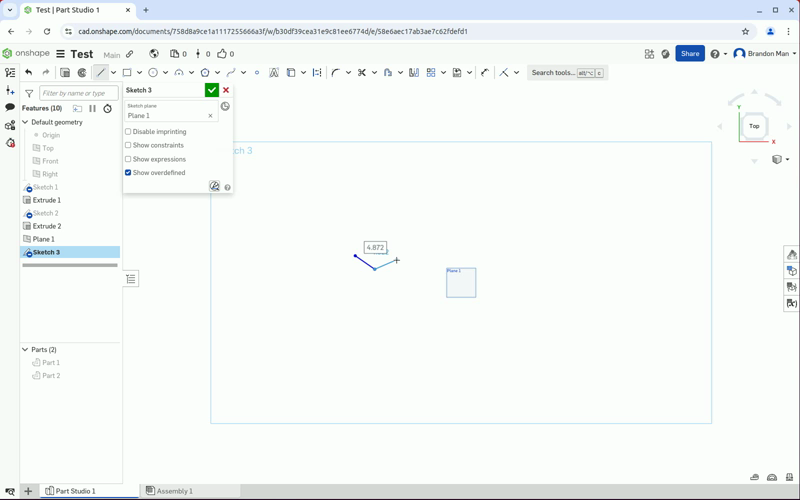
key_down(shift)
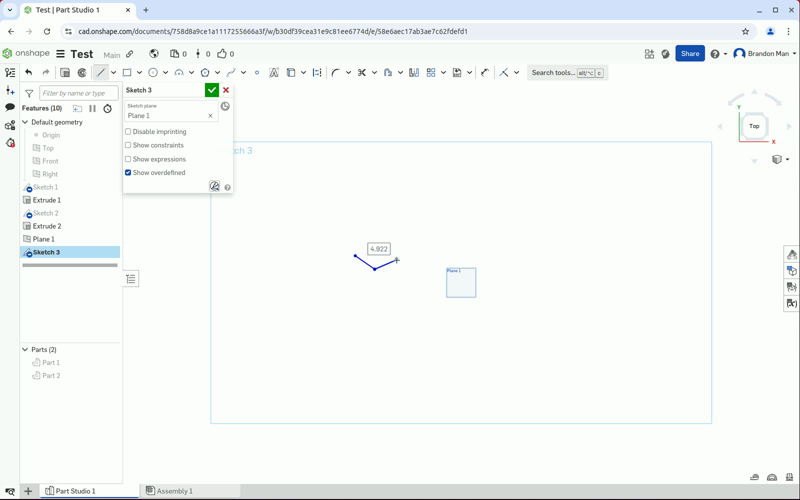
mouse_move(426, 259)
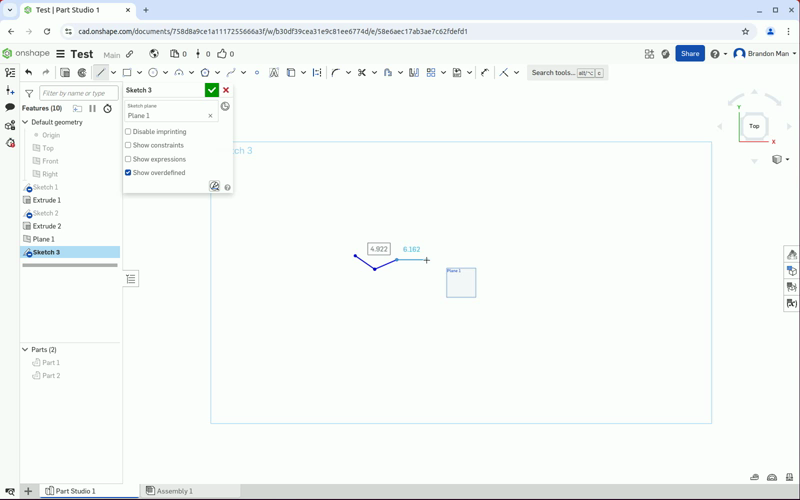
mouse_move(398, 235)
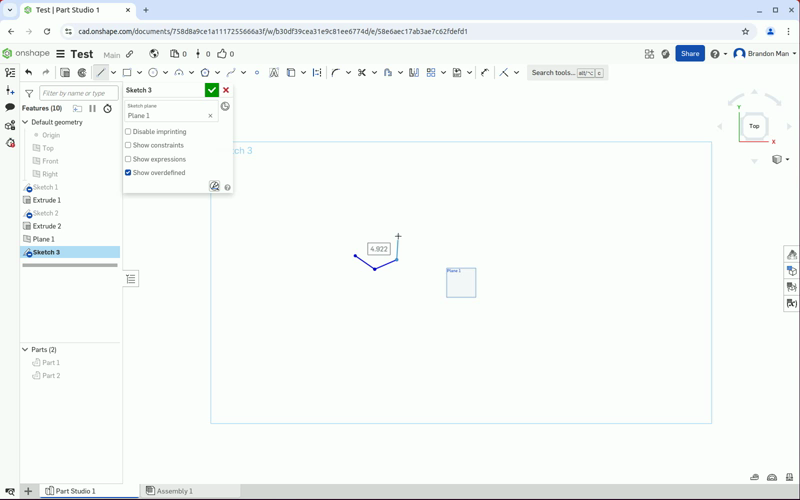
click(398, 235)
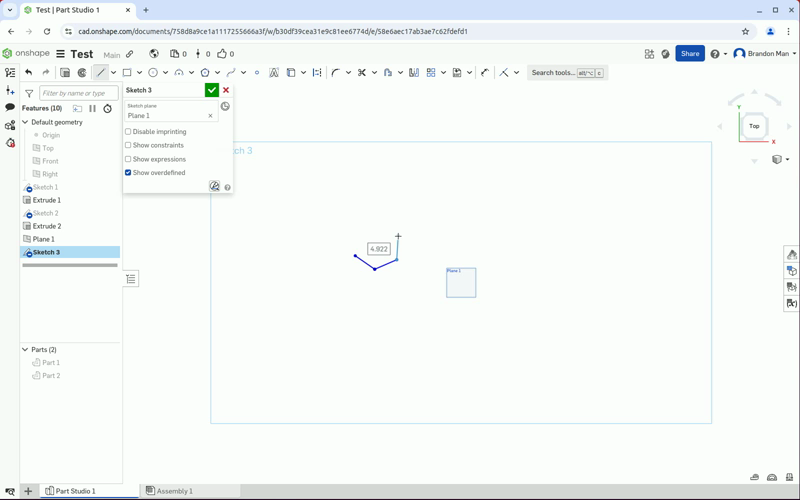
key_up(shift)
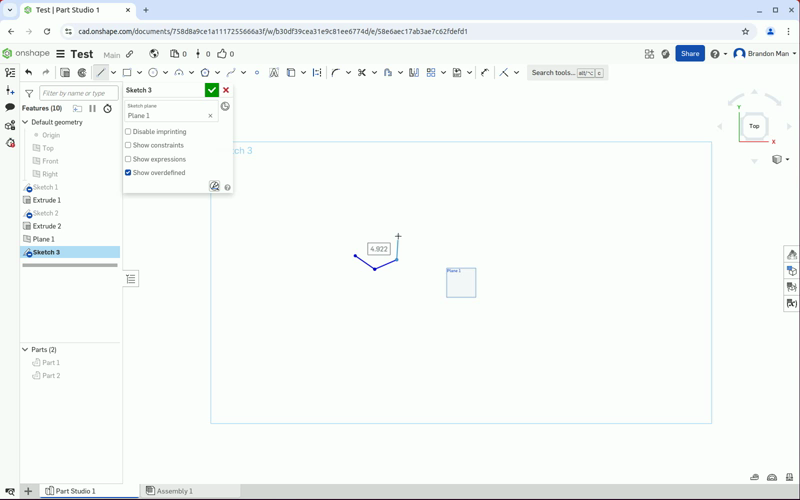
key_down(shift)
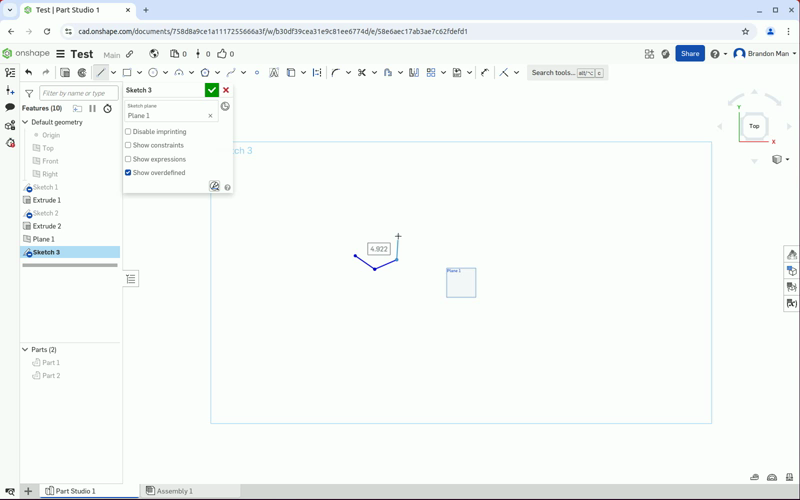
mouse_move(428, 235)
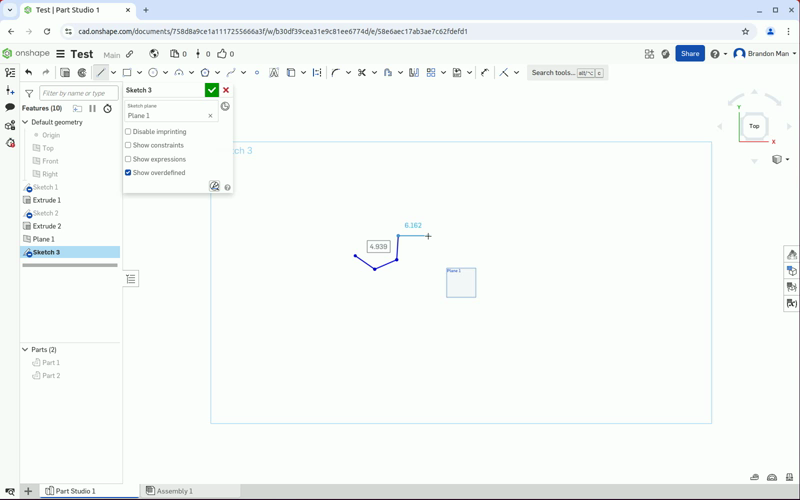
mouse_move(378, 222)
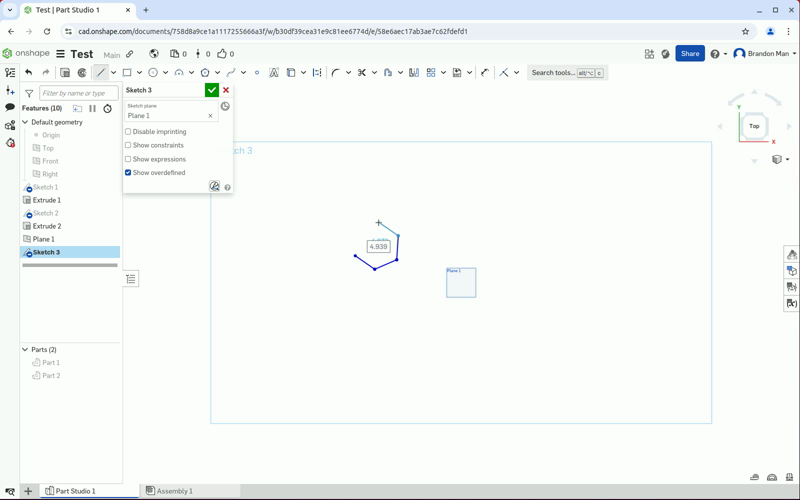
click(378, 222)
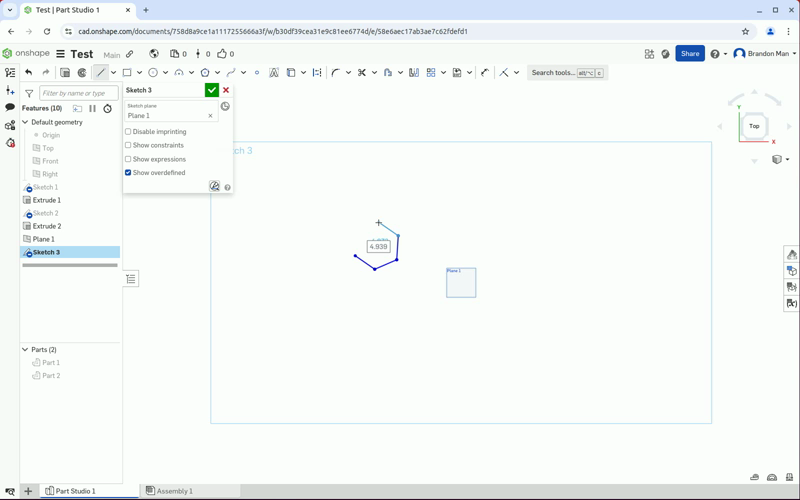
key_up(shift)
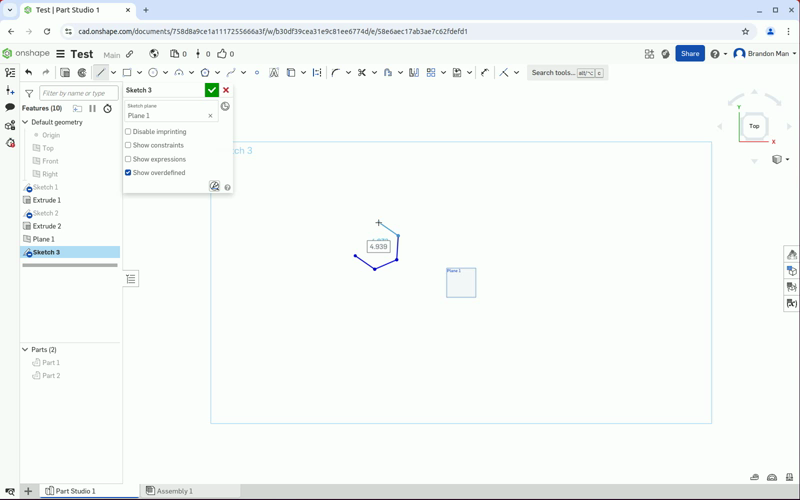
key_down(shift)
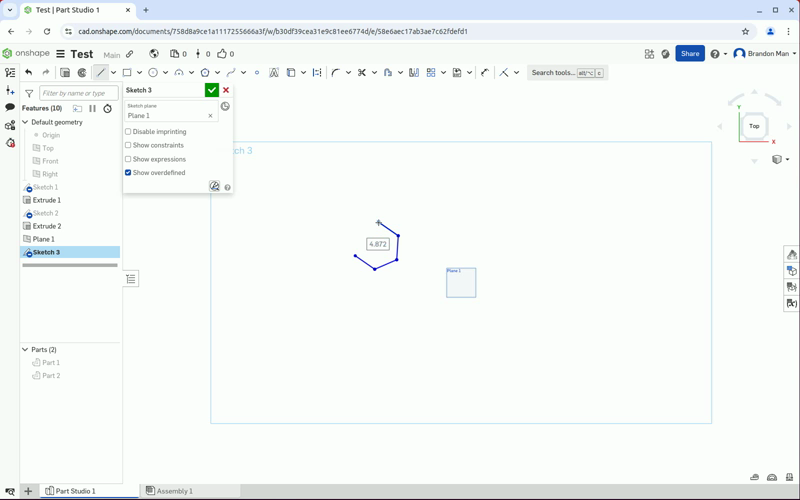
mouse_move(408, 222)
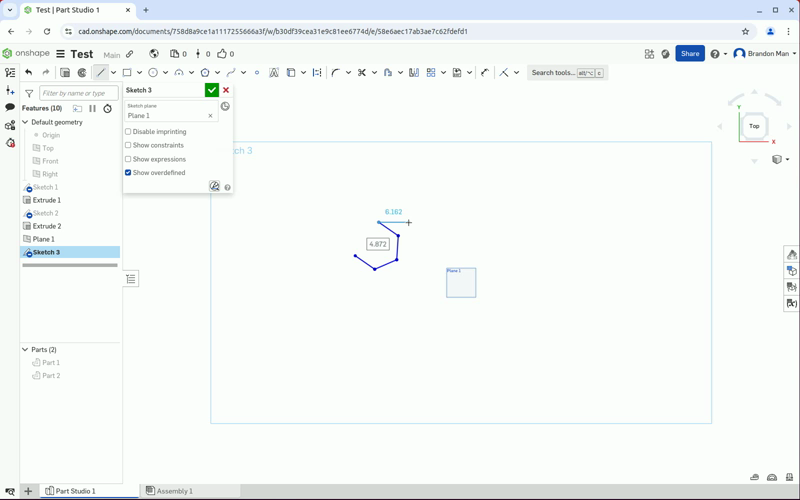
mouse_move(357, 232)
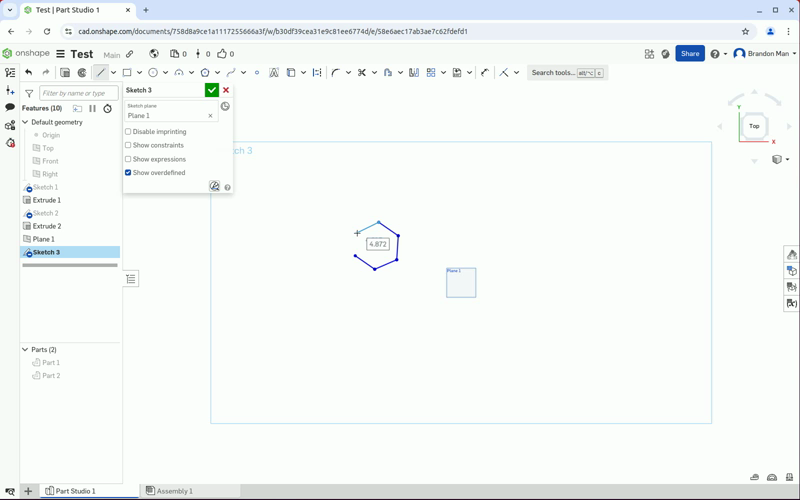
click(357, 232)
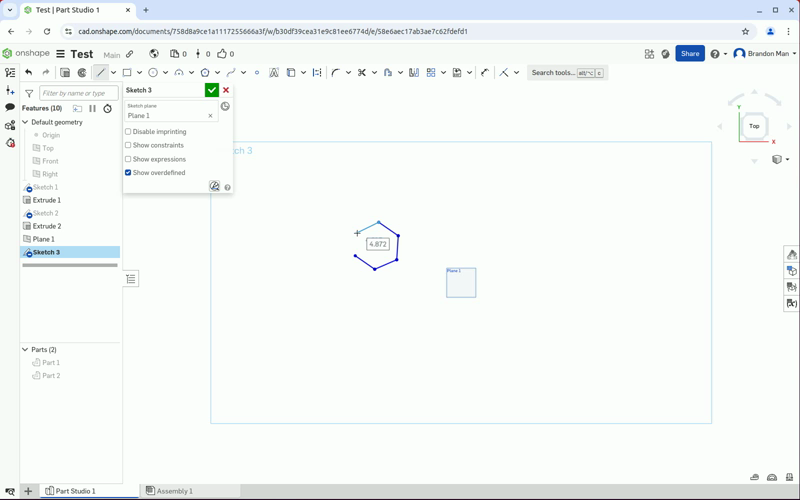
key_up(shift)
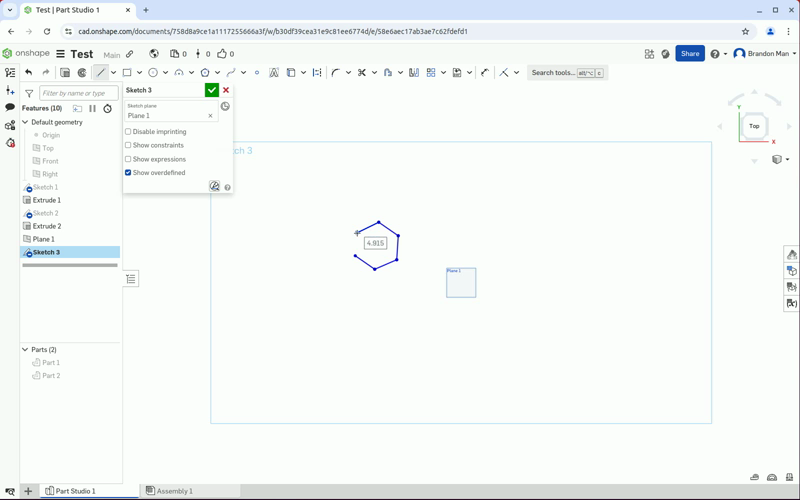
mouse_move(387, 232)
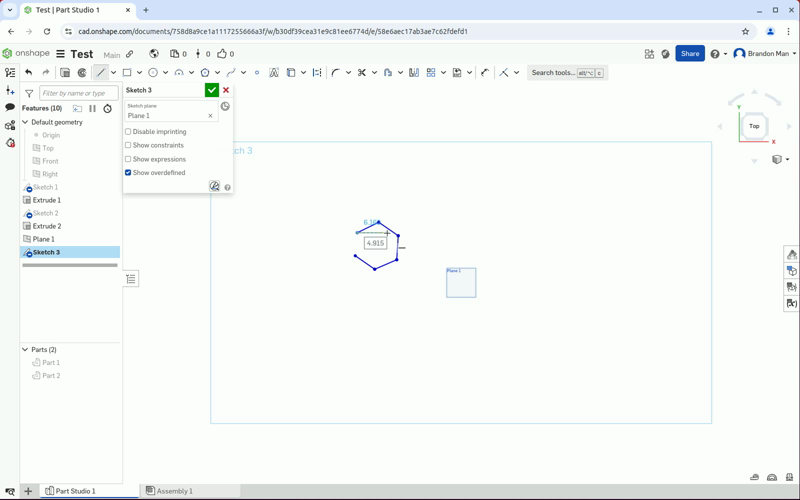
key_down(shift)
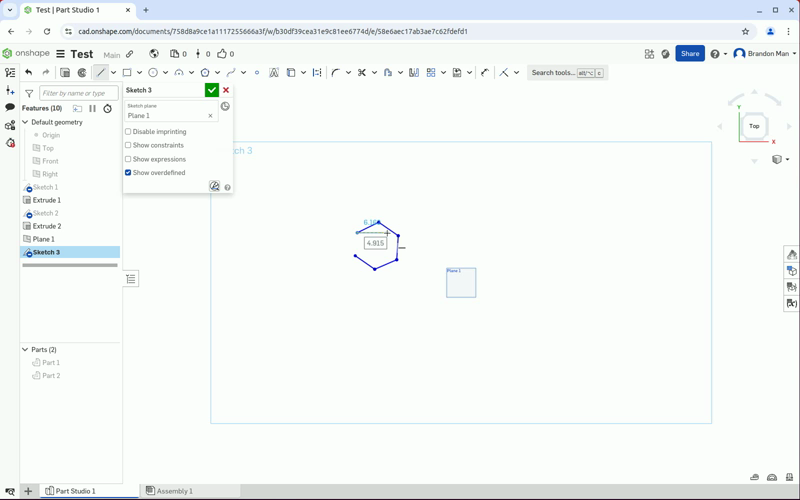
mouse_move(355, 255)
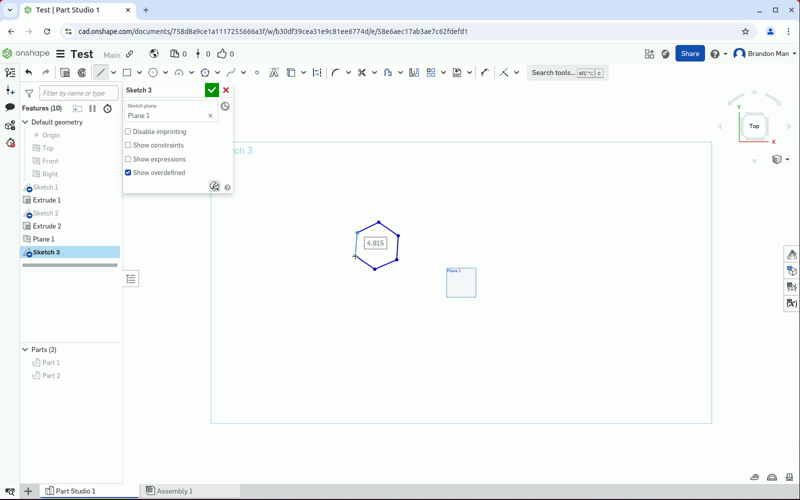
key_up(shift)
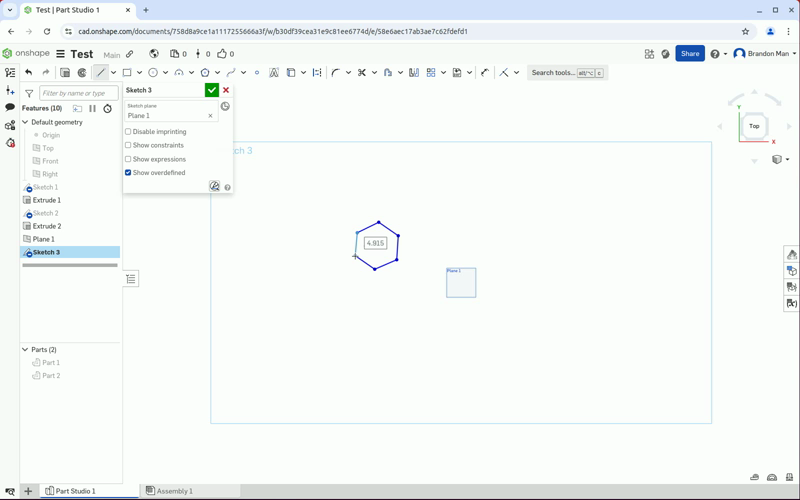
click(355, 255)
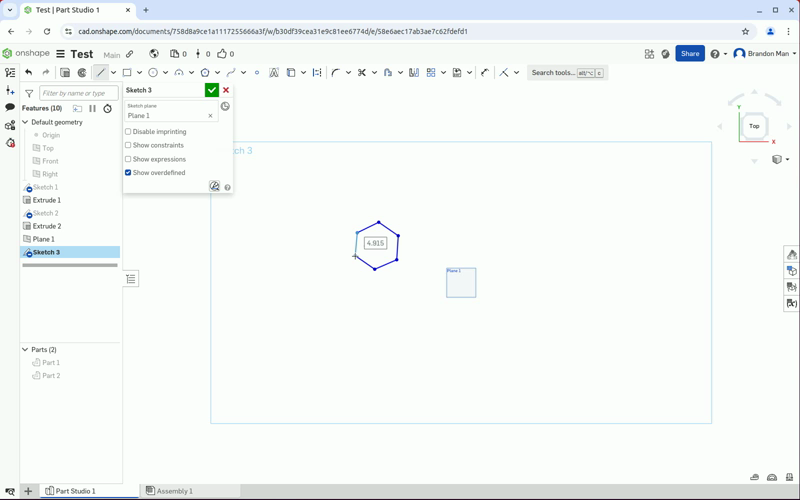
key(esc)
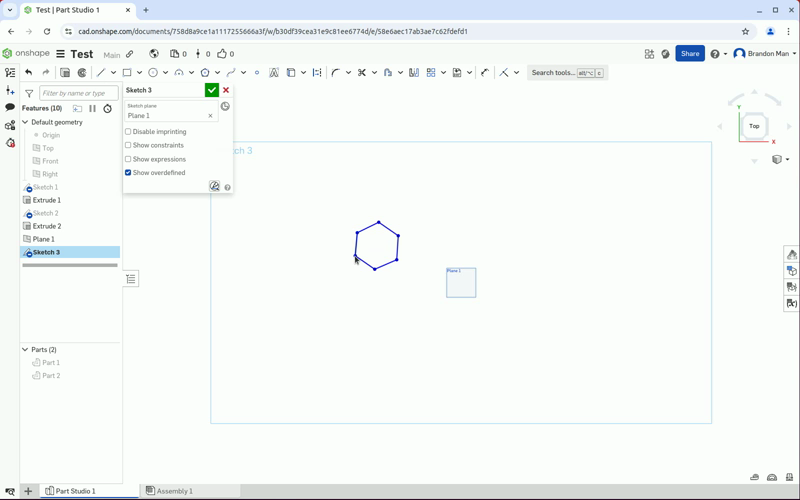
mouse_move(390, 254)
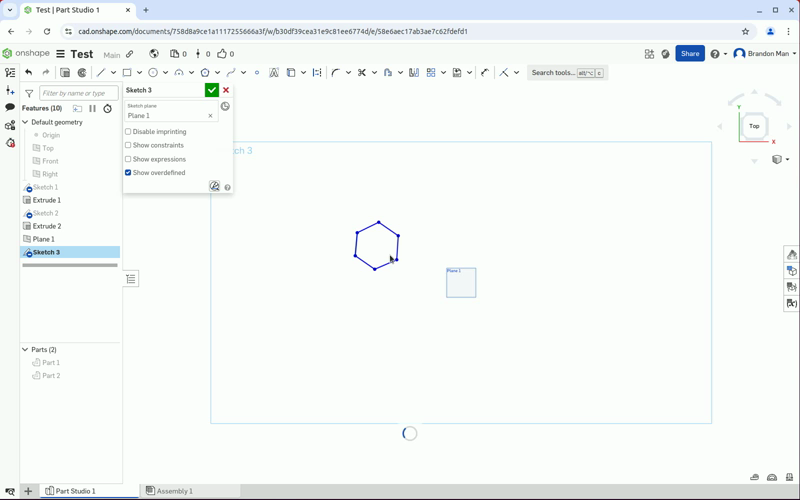
scroll(6)
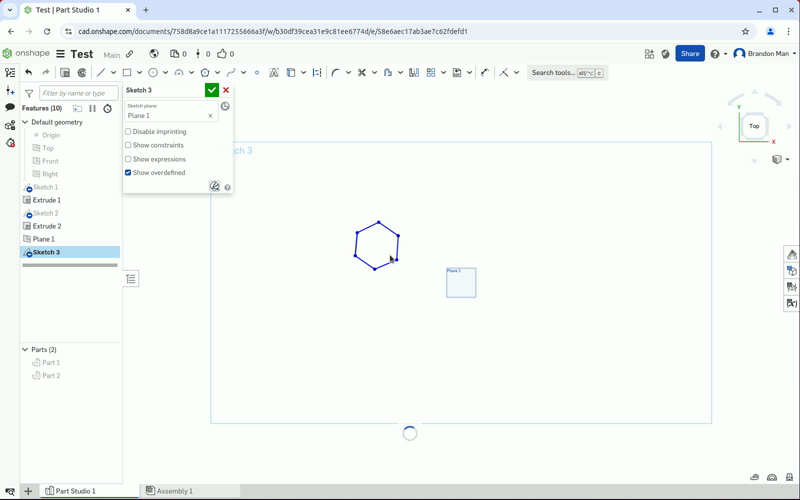
scroll(6)
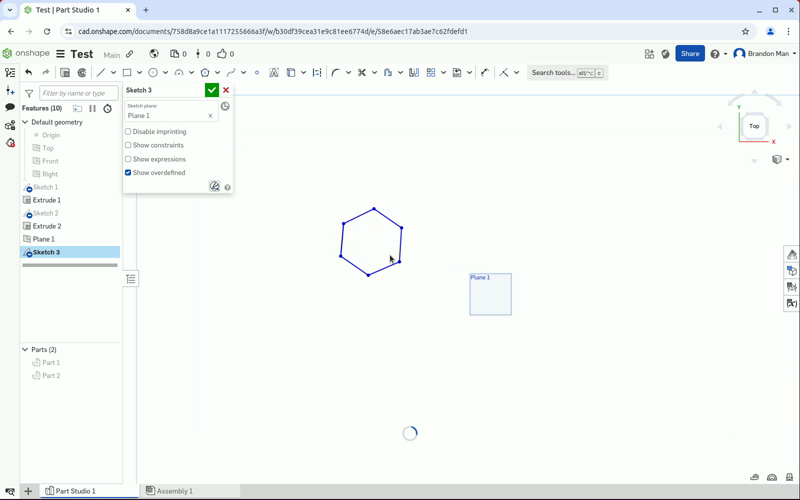
scroll(6)
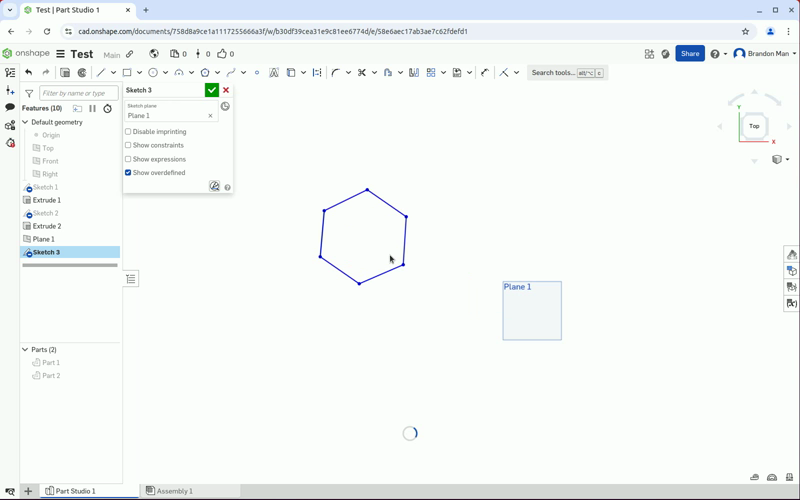
scroll(6)
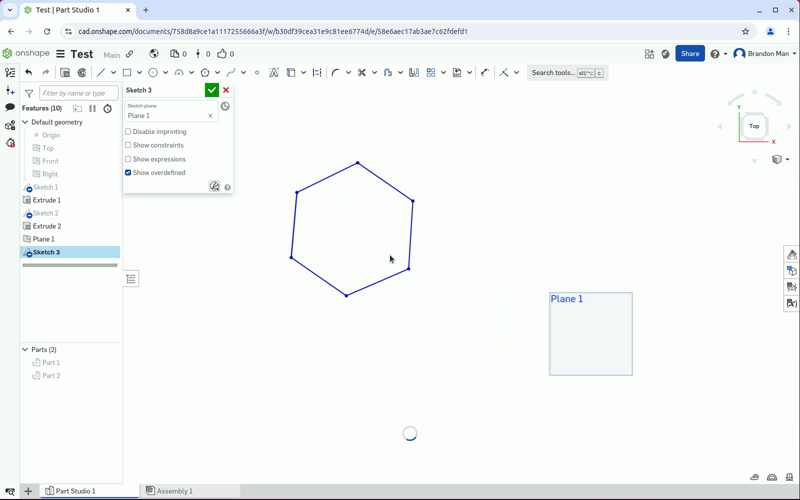
scroll(6)
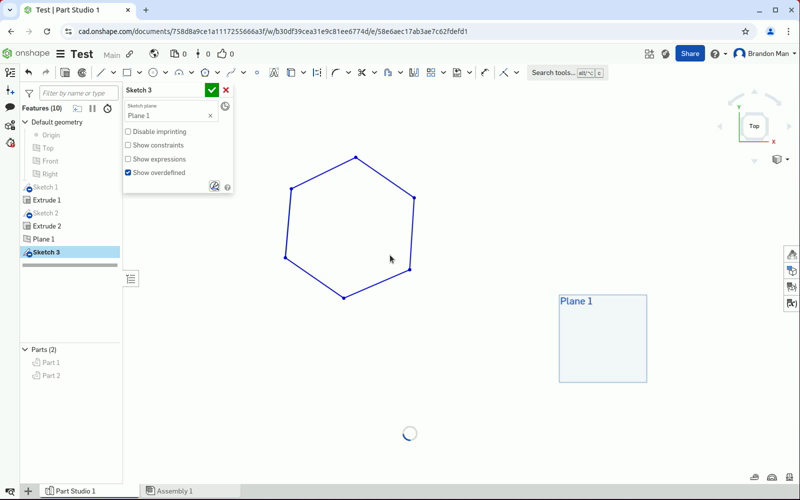
scroll(6)
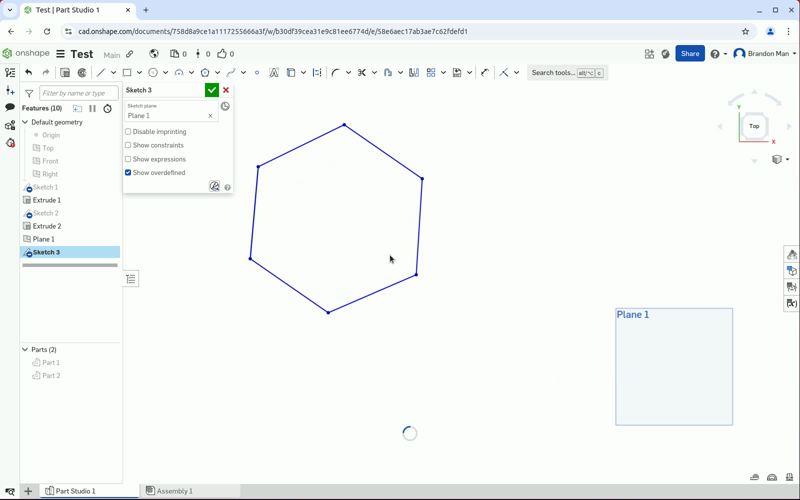
scroll(6)
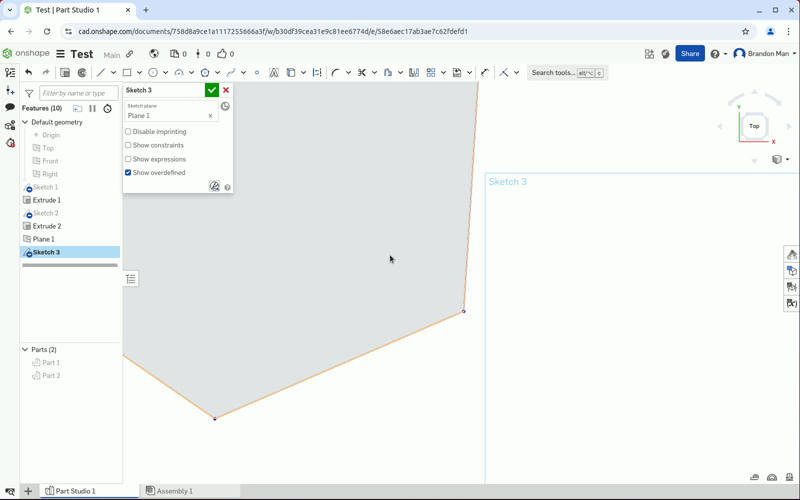
click(390, 254)
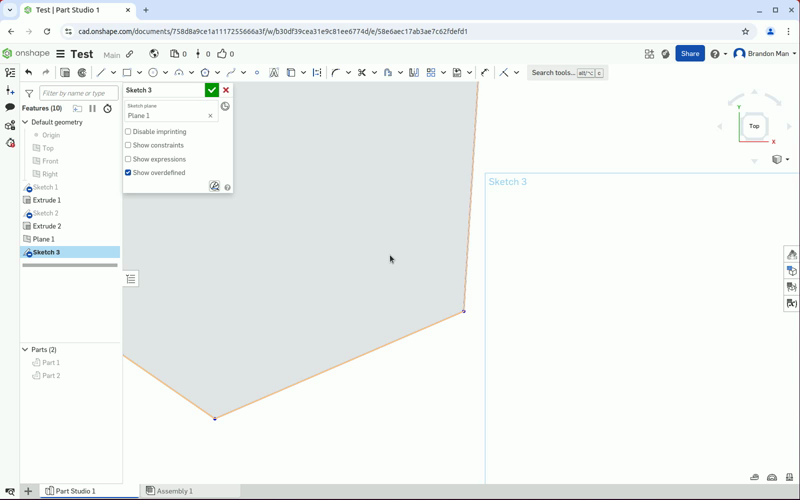
scroll(-6)
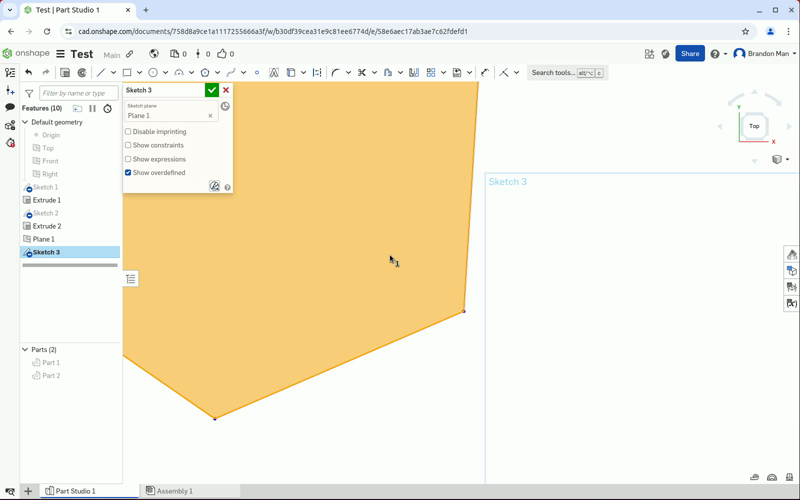
scroll(-6)
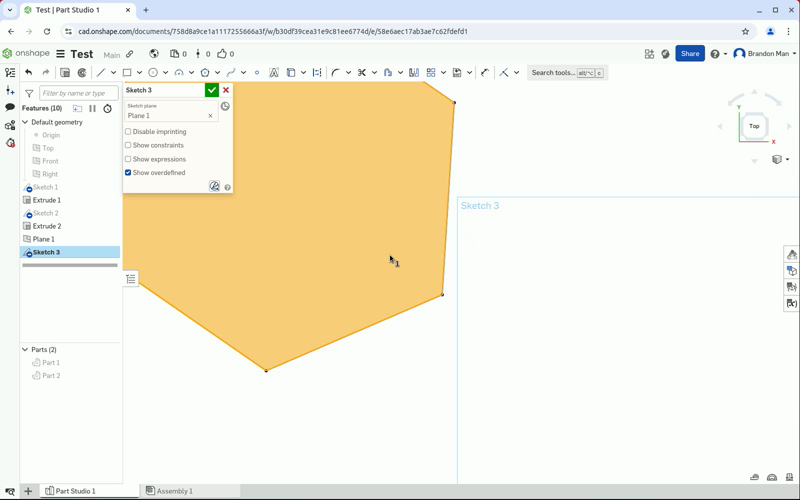
scroll(-6)
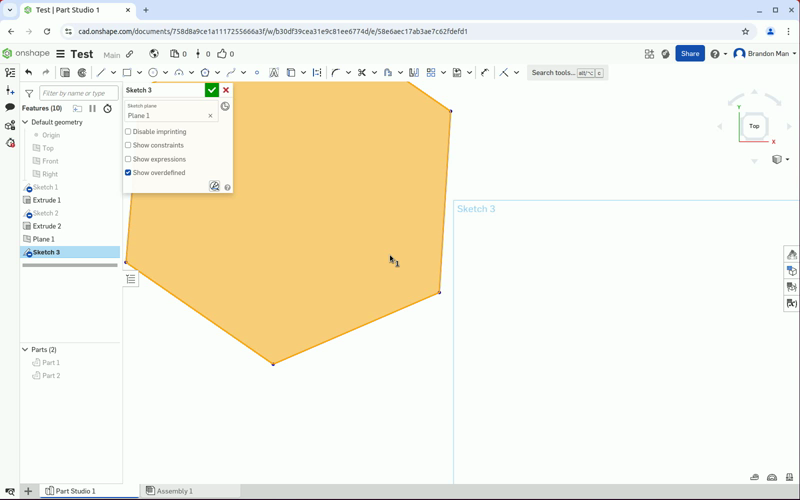
scroll(-6)
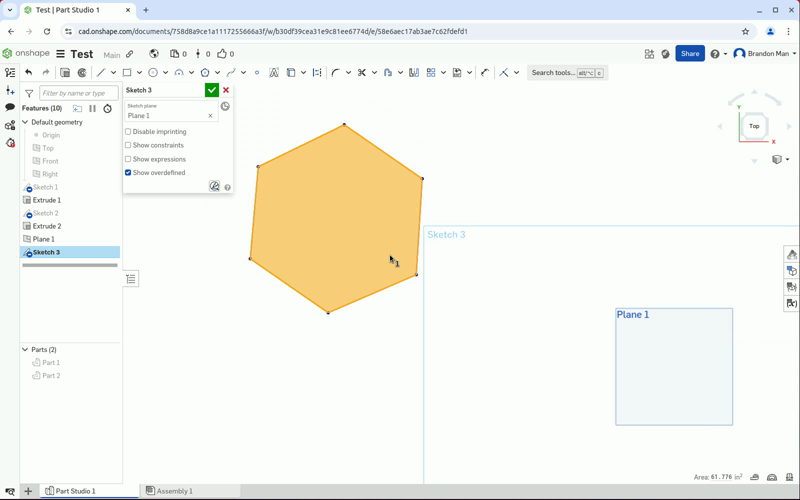
scroll(-6)
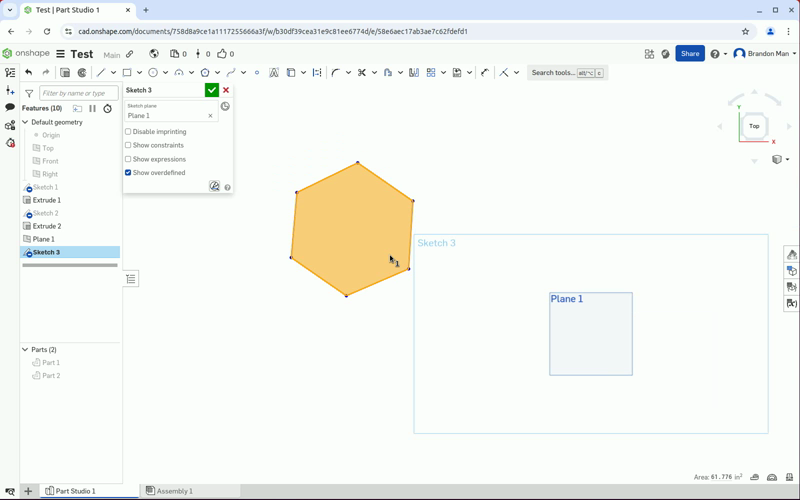
scroll(-6)
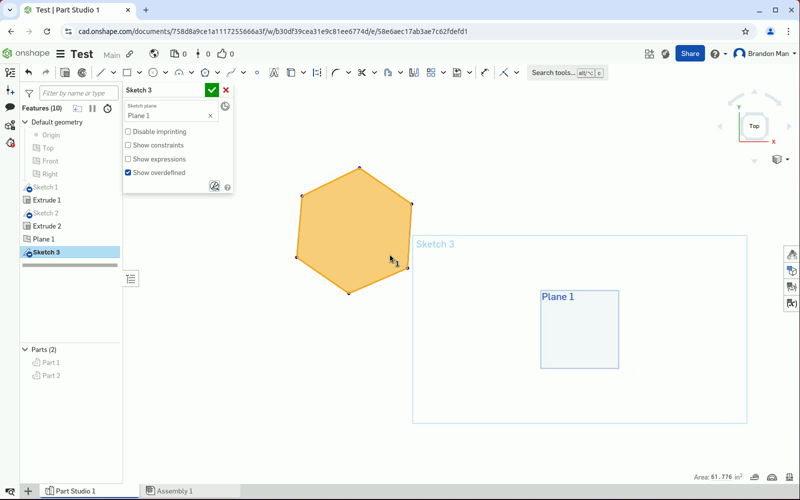
scroll(-6)
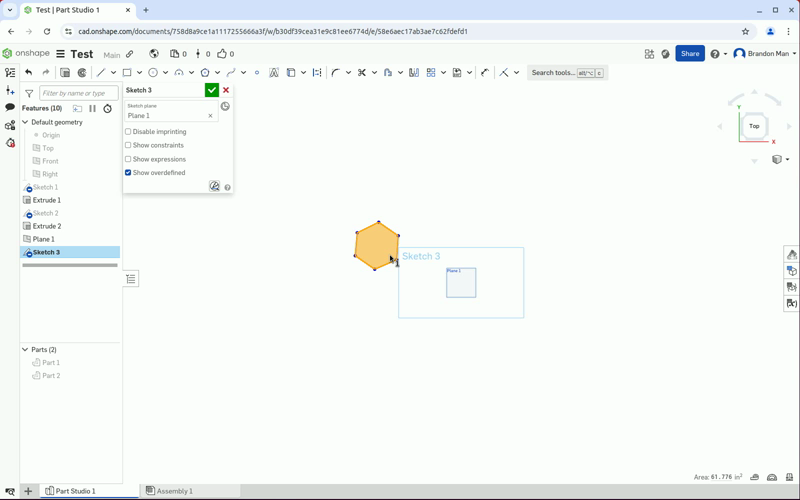
mouse_move(73, 352)
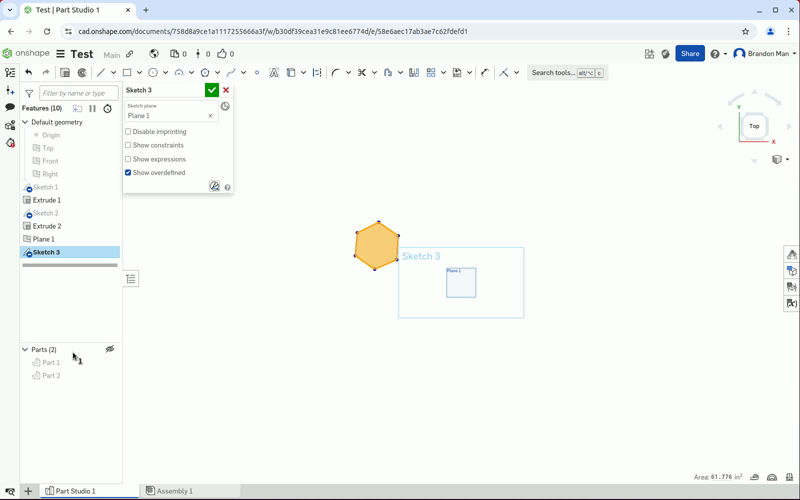
key(shift+y)
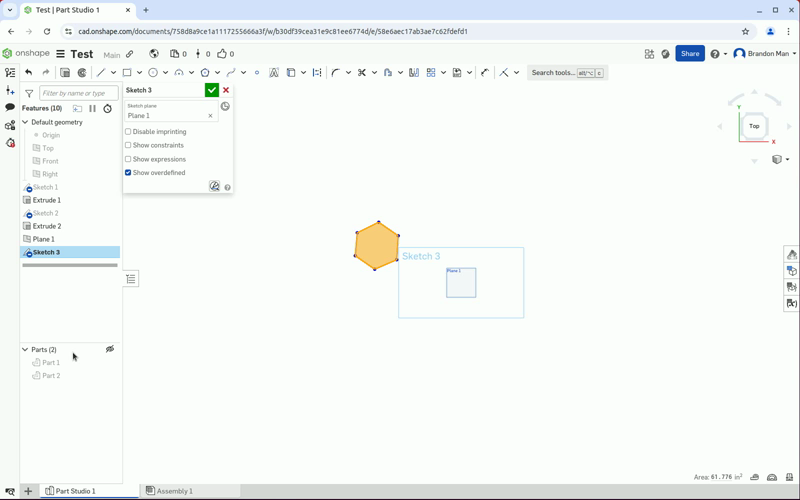
key(shift+e)
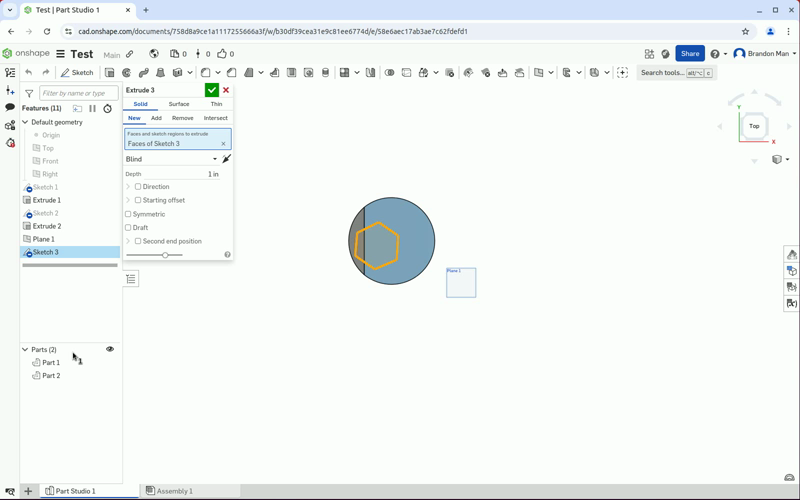
mouse_move(143, 106)
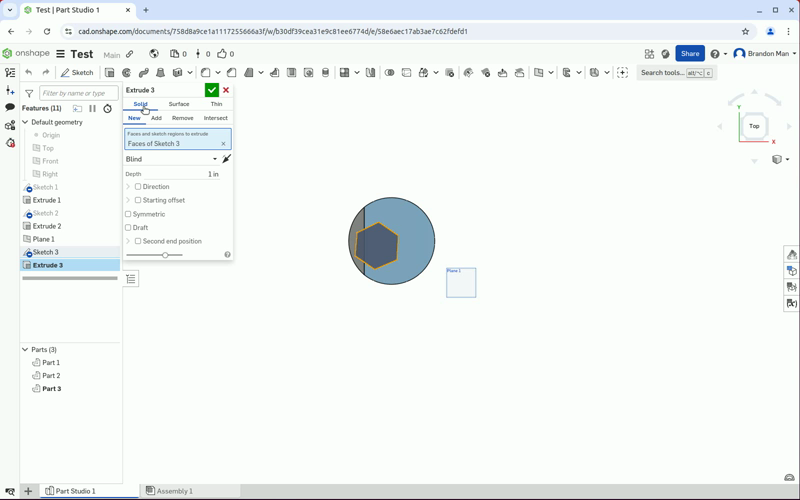
click(143, 106)
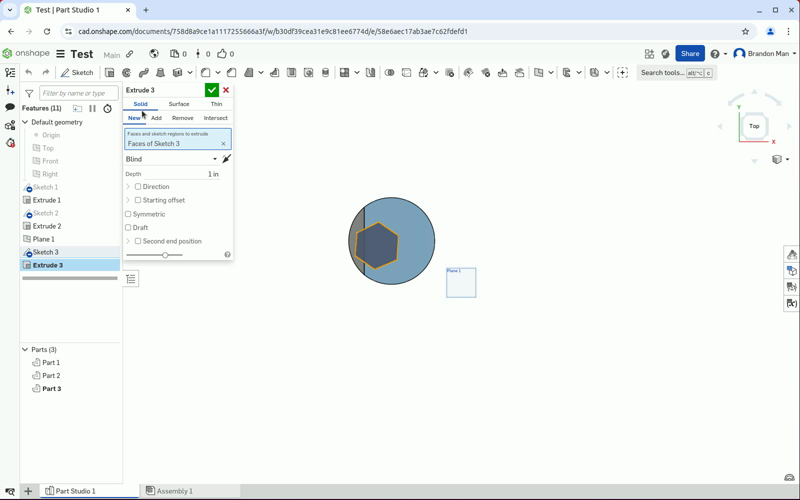
mouse_move(137, 120)
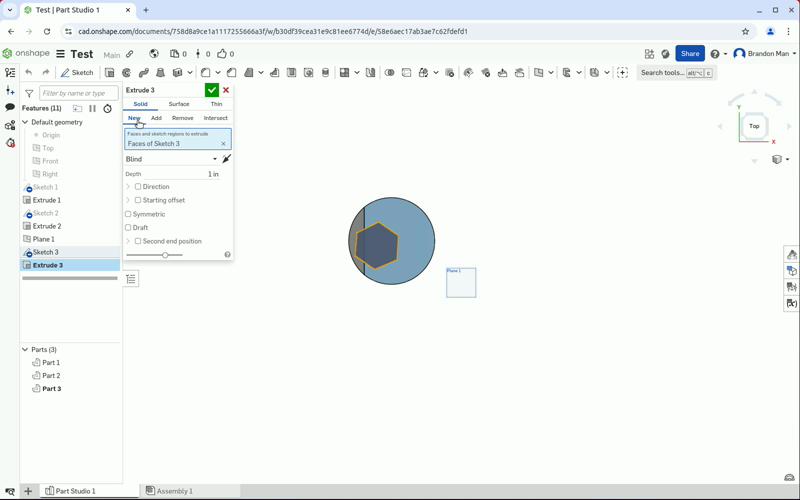
click(137, 120)
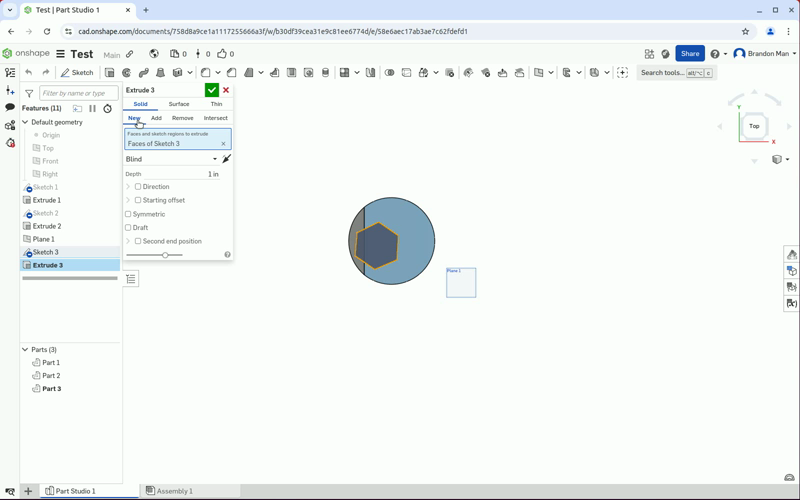
key(tab, 4)
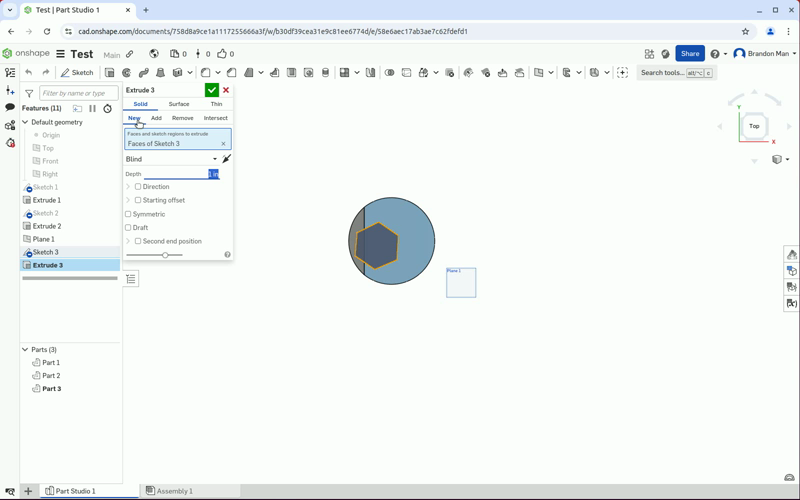
text(9.628)
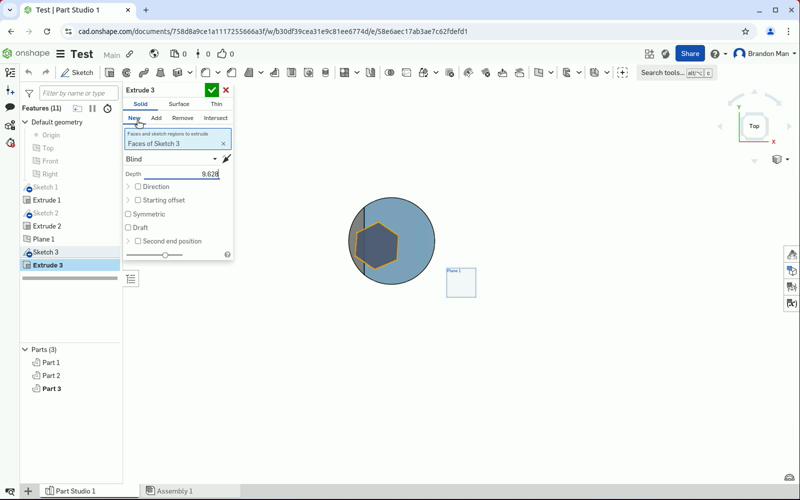
key(enter)
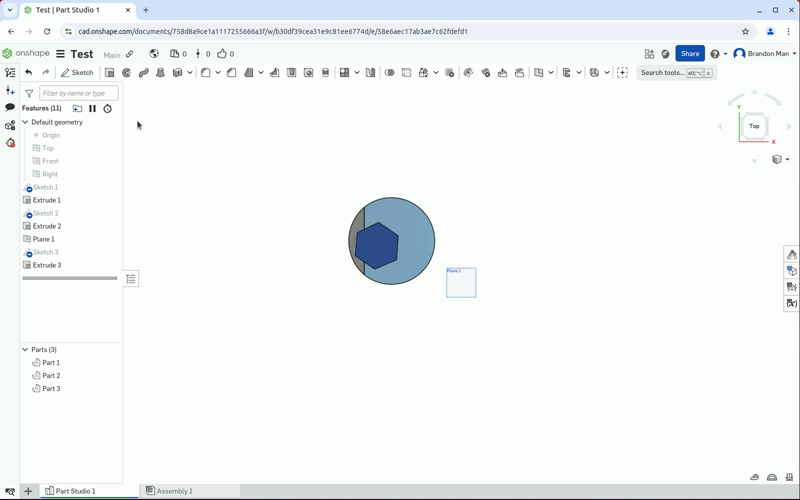
key(shift+h)
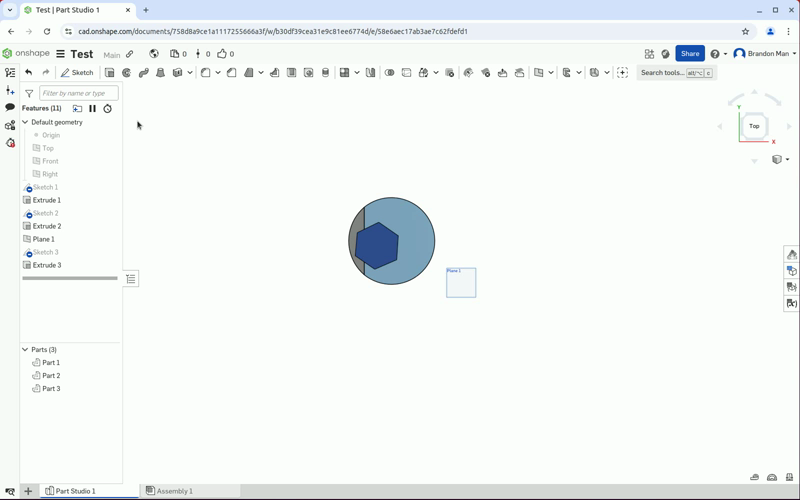
key(shift+h)
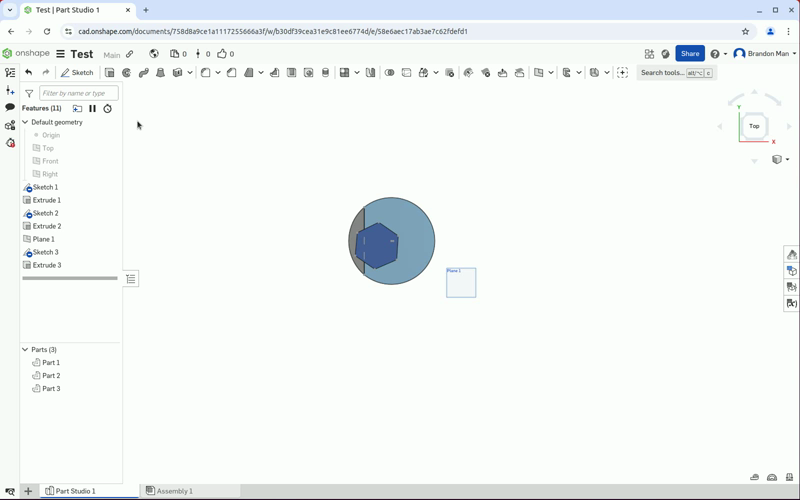
key(shift+7)
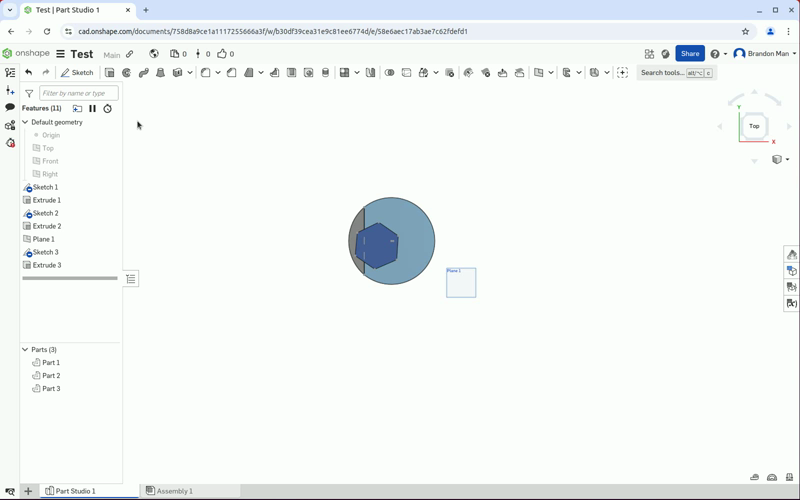
key(up, 3)
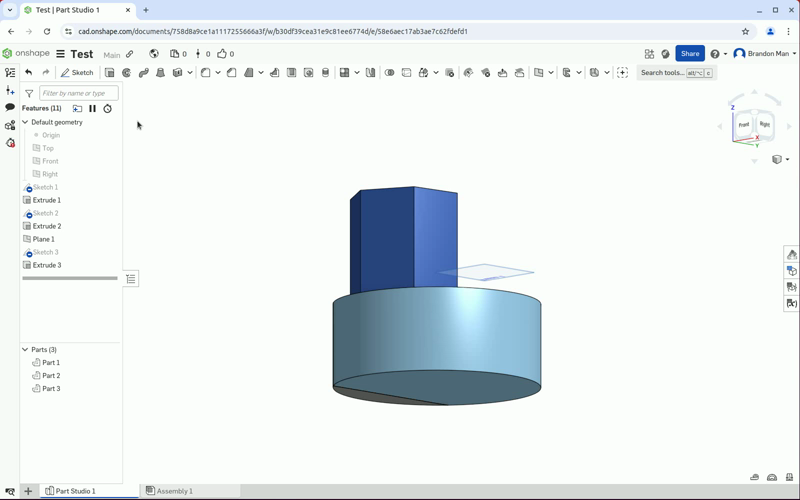
key(left, 3)
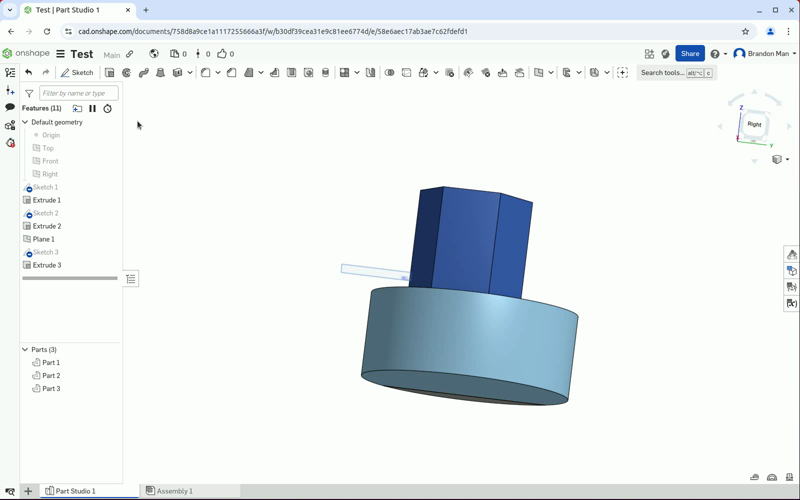
key(right, 3)
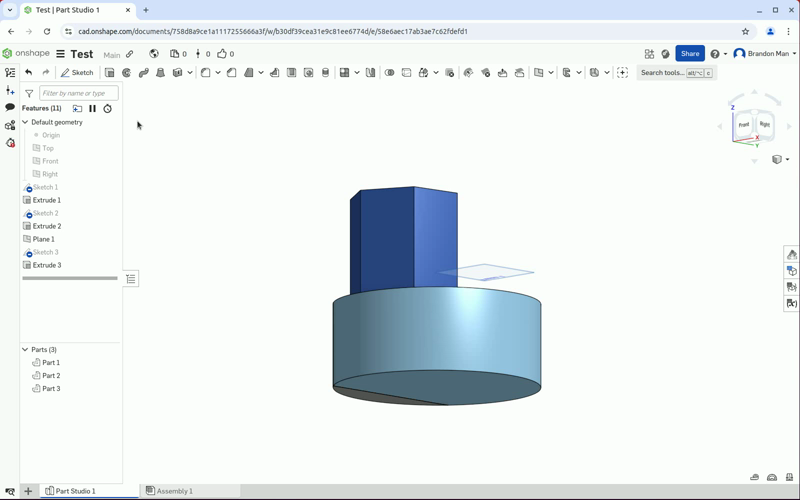
key(down, 3)
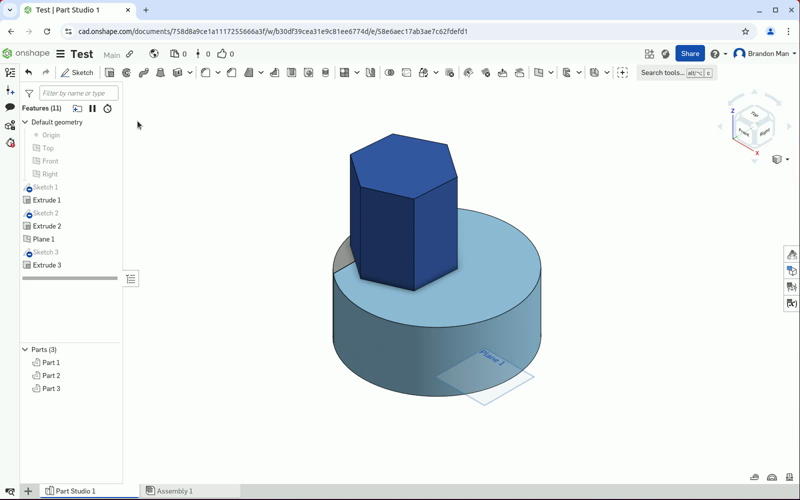
mouse_move(73, 189)
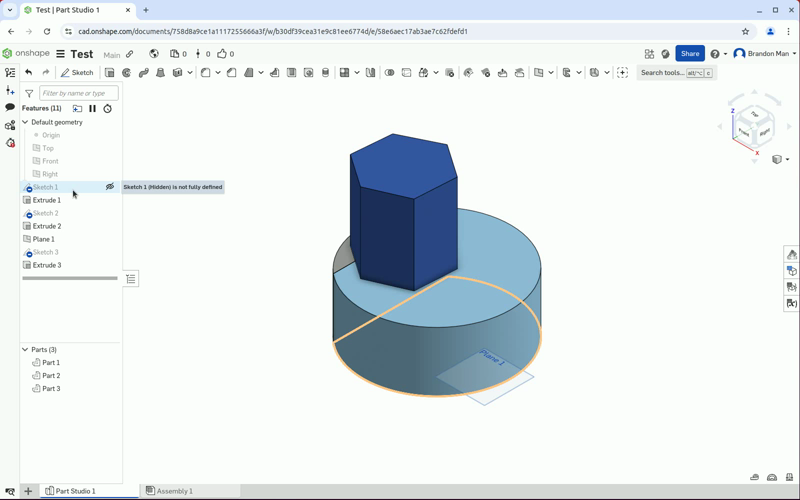
click(73, 189)